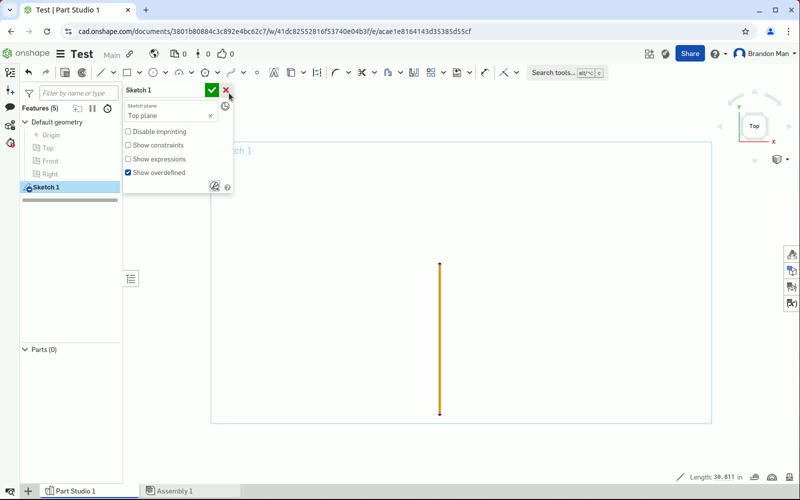
key(shift+h)
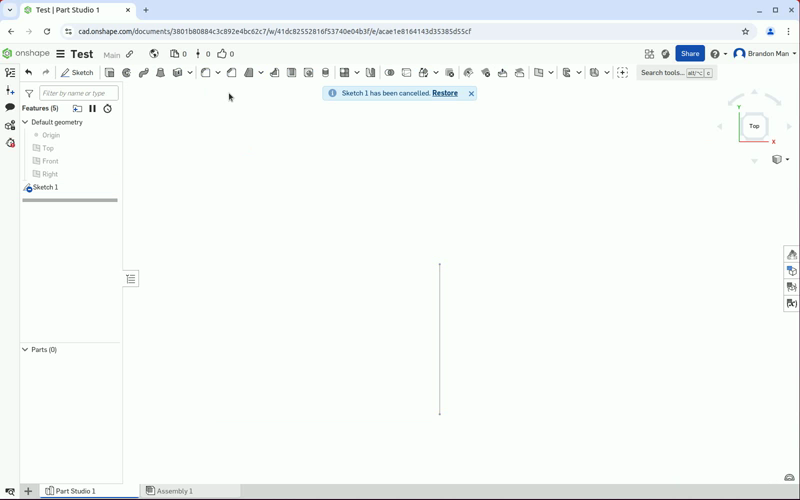
key(shift+s)
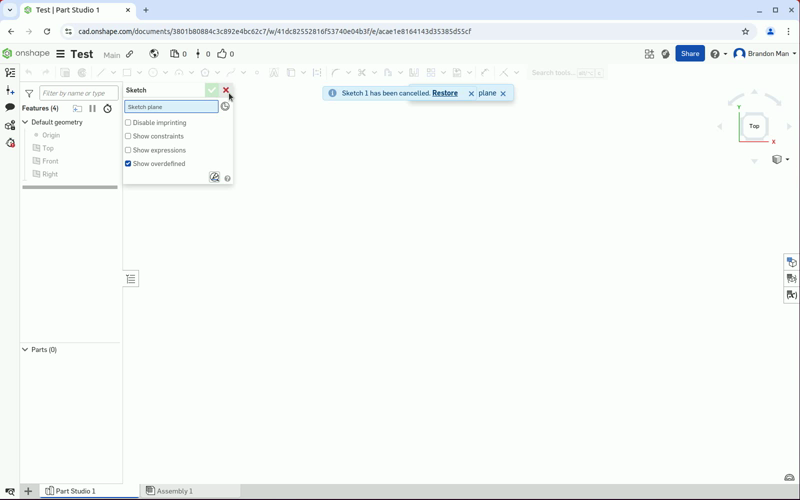
mouse_move(73, 150)
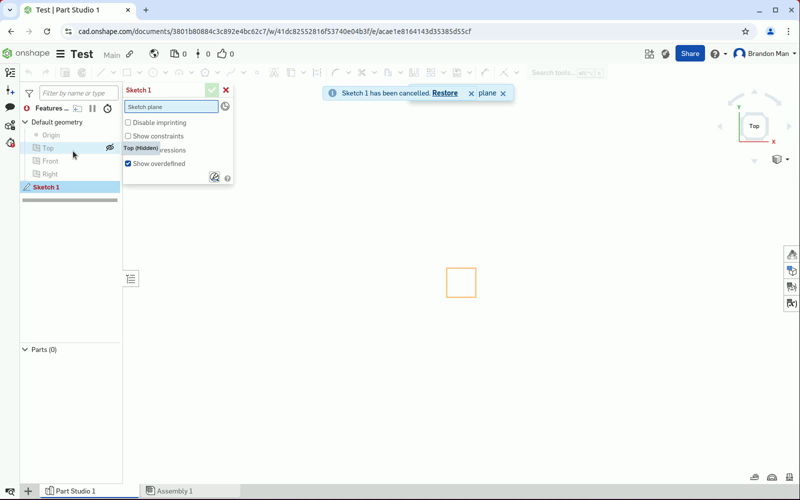
click(73, 150)
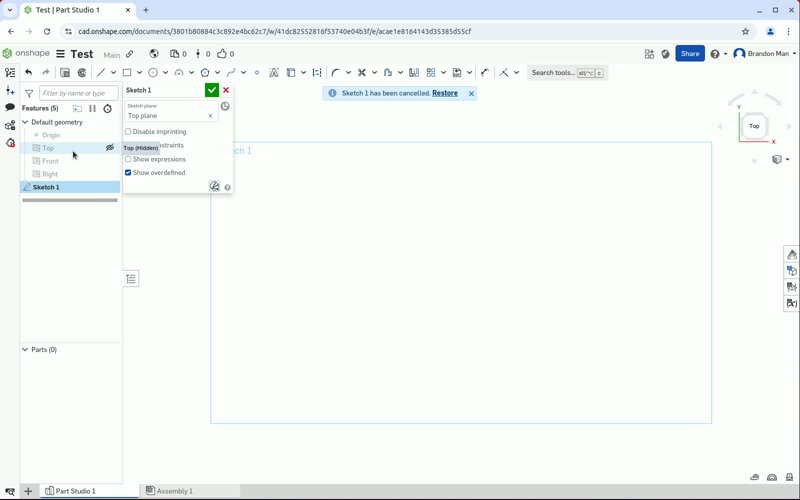
mouse_move(73, 352)
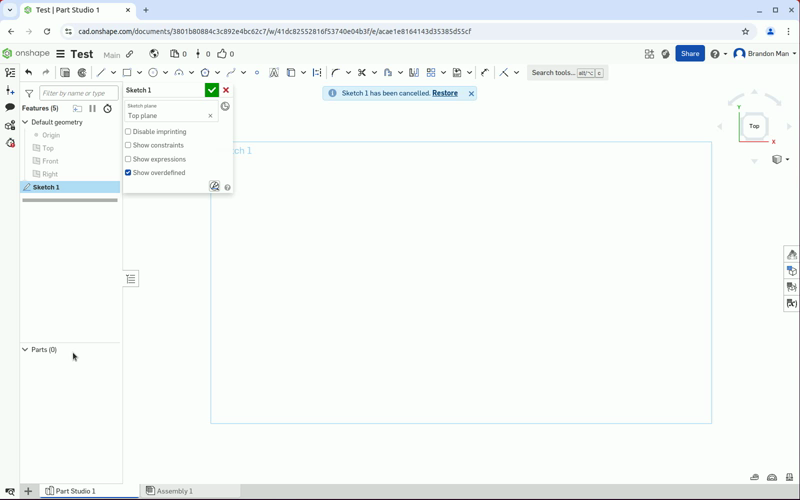
key(y)
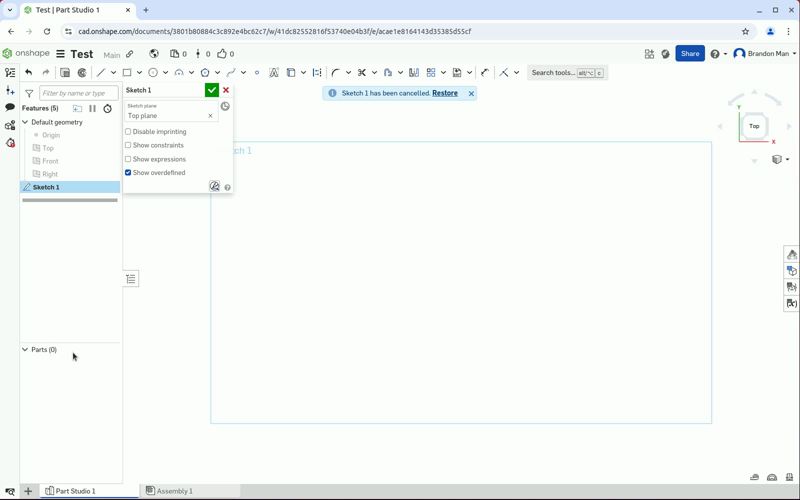
key(c)
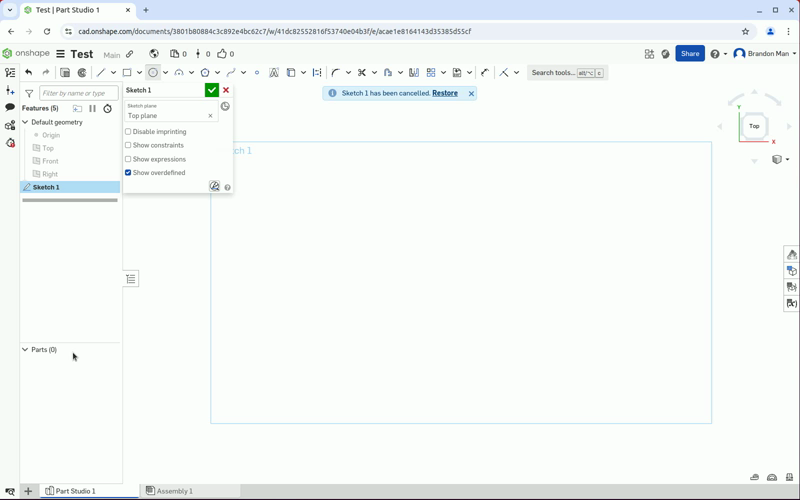
key_down(shift)
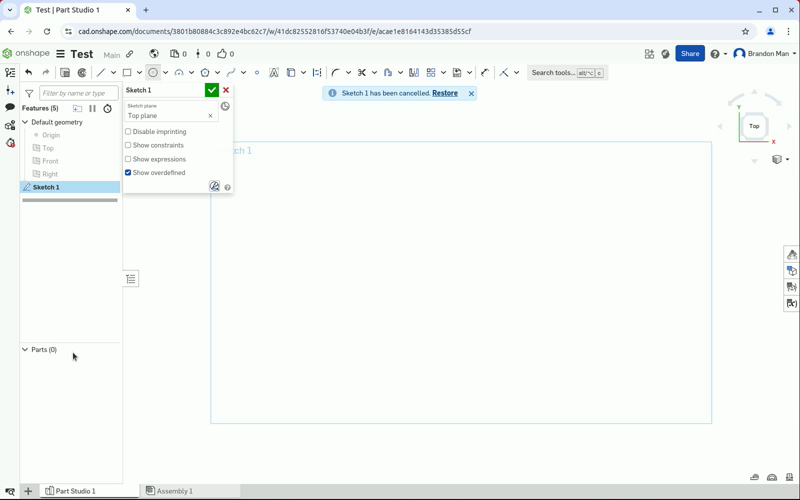
mouse_move(461, 282)
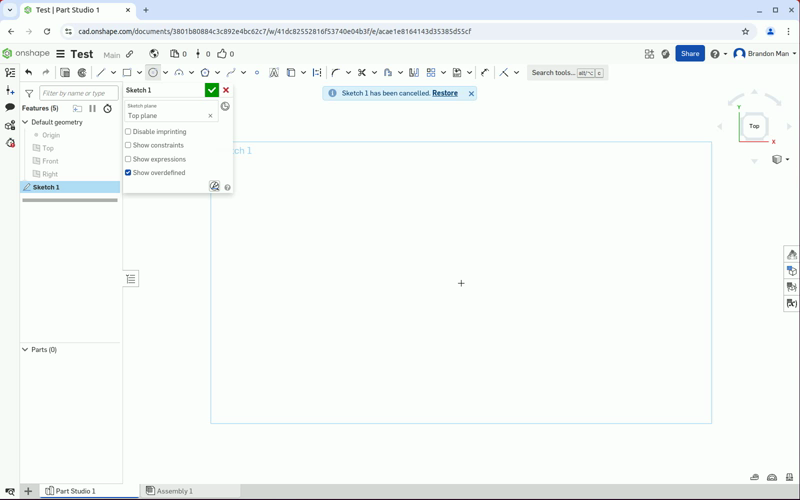
click(461, 282)
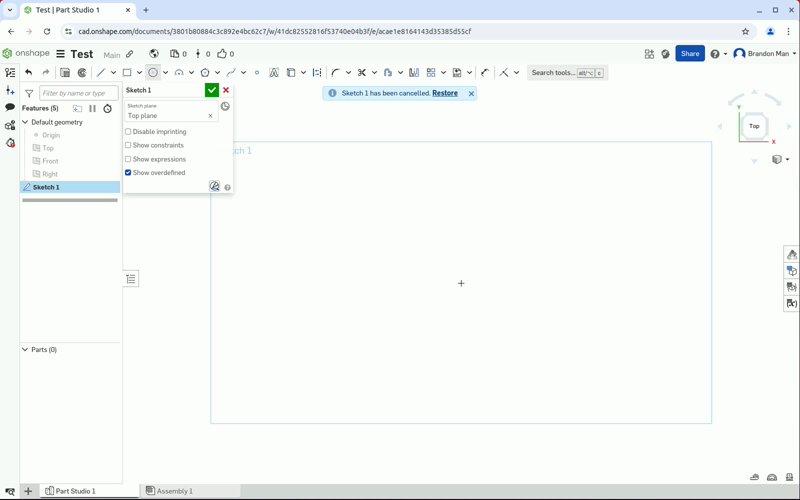
key_up(shift)
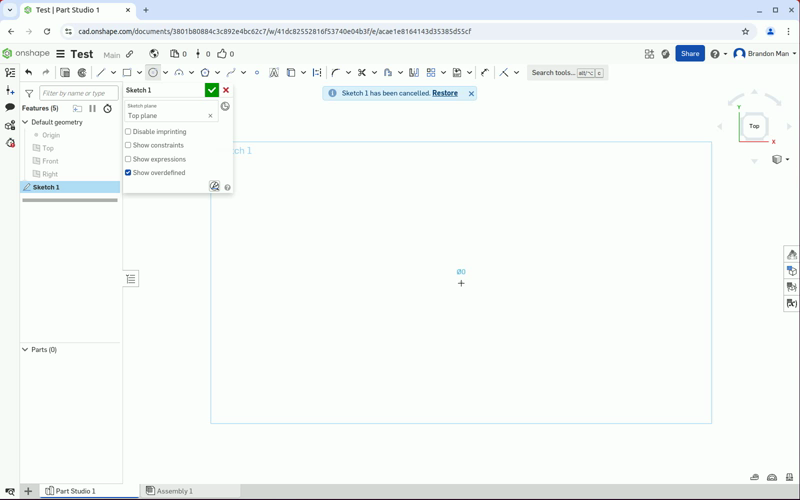
mouse_move(553, 282)
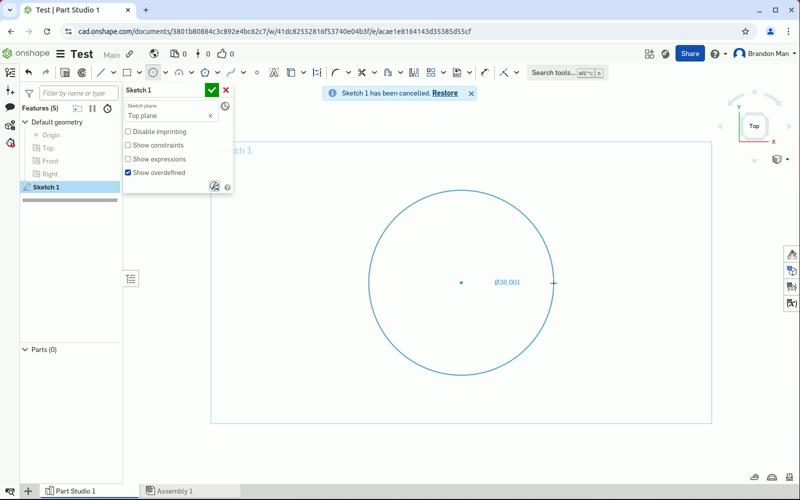
click(553, 282)
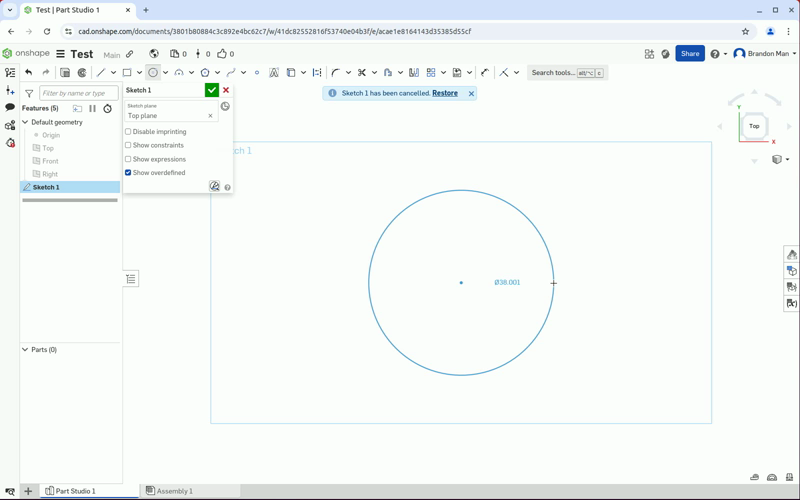
key(esc)
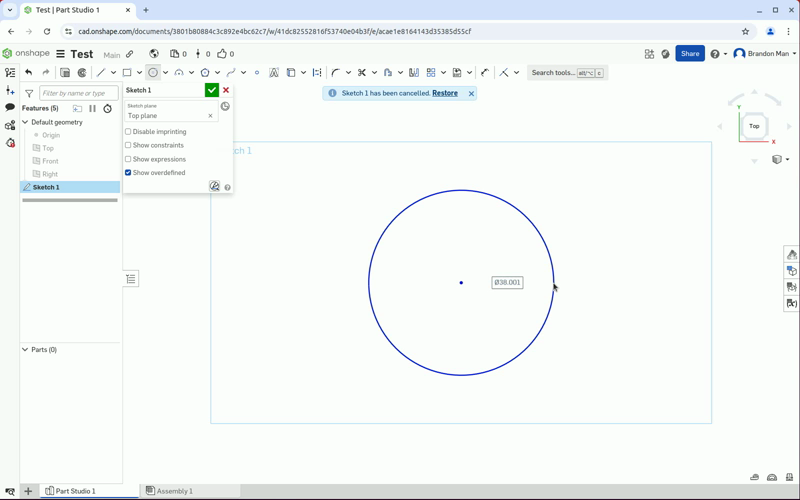
mouse_move(411, 240)
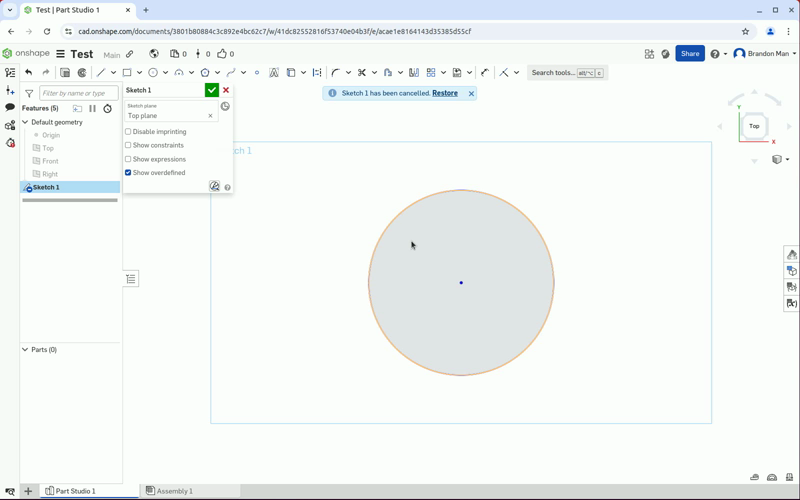
click(411, 240)
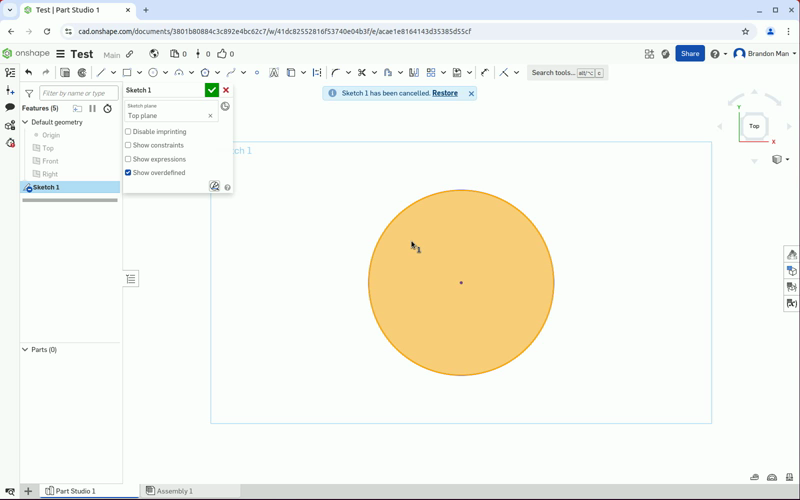
mouse_move(73, 352)
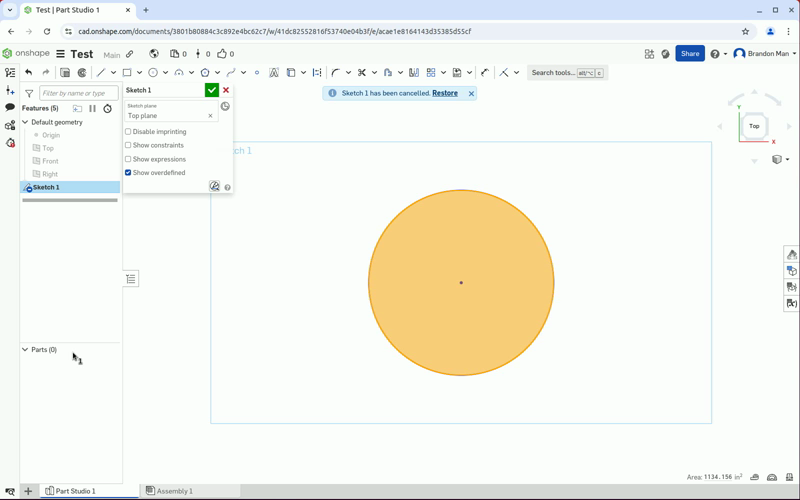
key(shift+y)
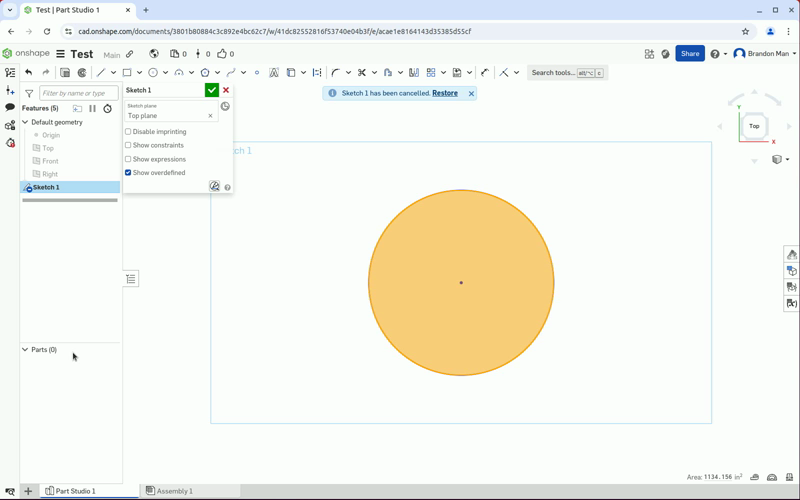
key(shift+e)
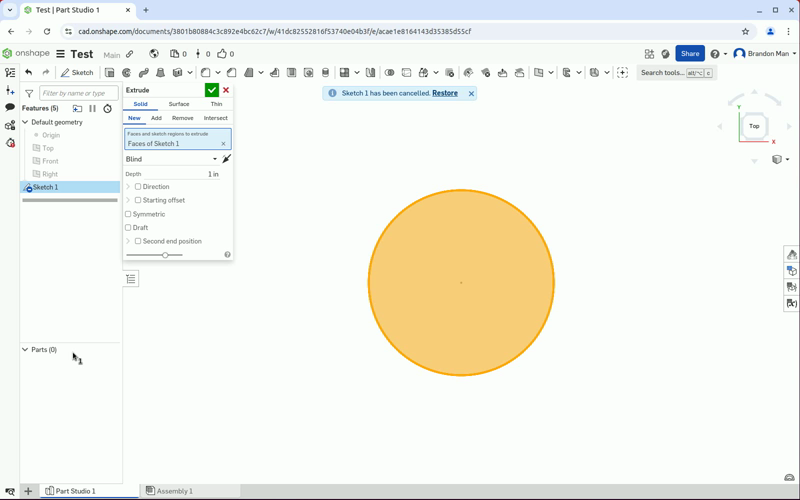
mouse_move(143, 106)
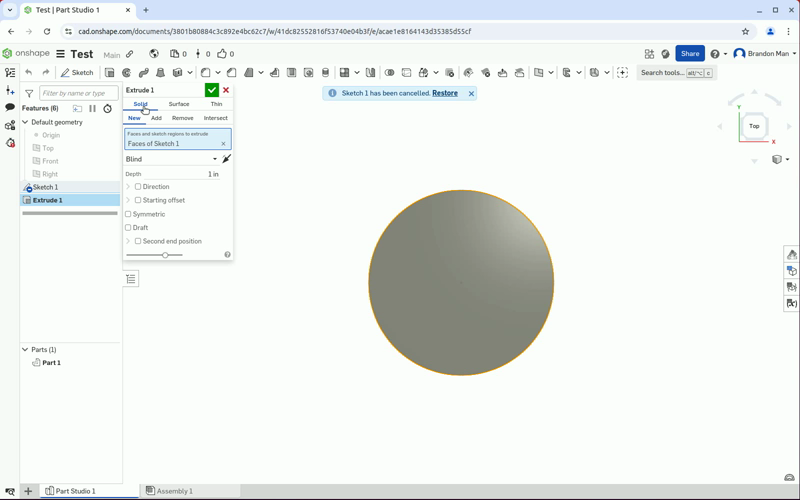
click(143, 106)
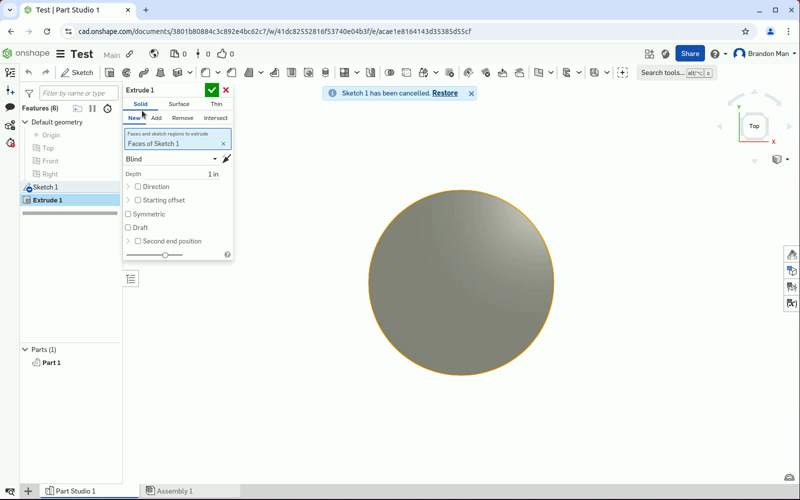
mouse_move(137, 120)
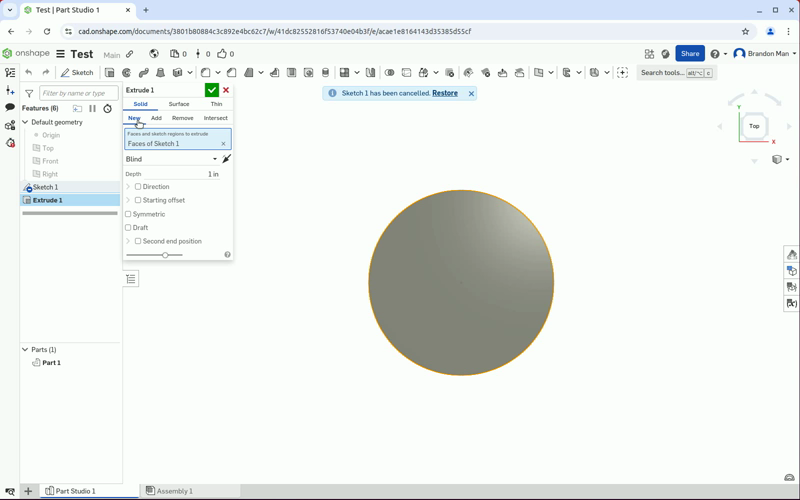
click(137, 120)
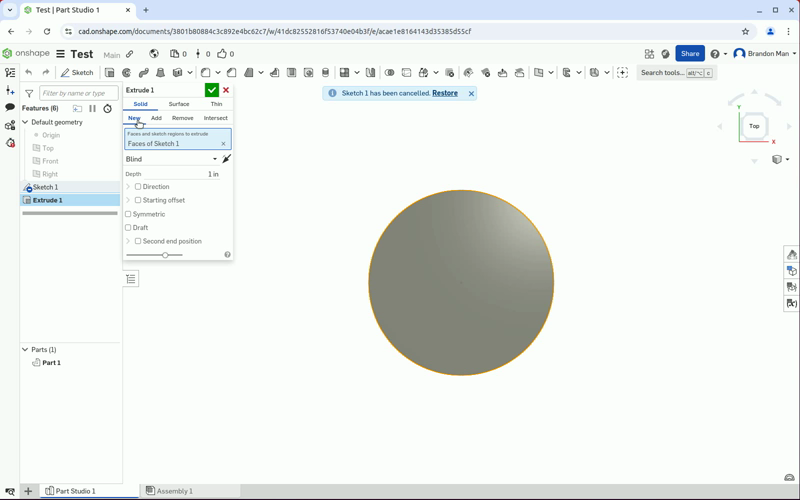
key(tab, 4)
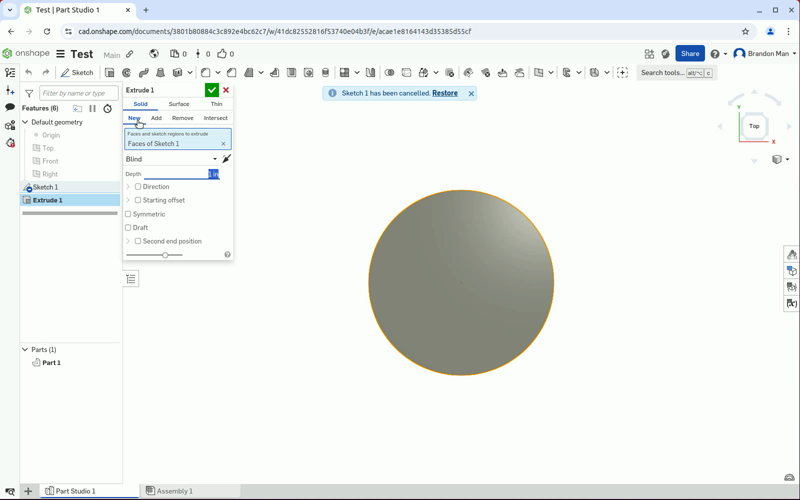
text(4.333)
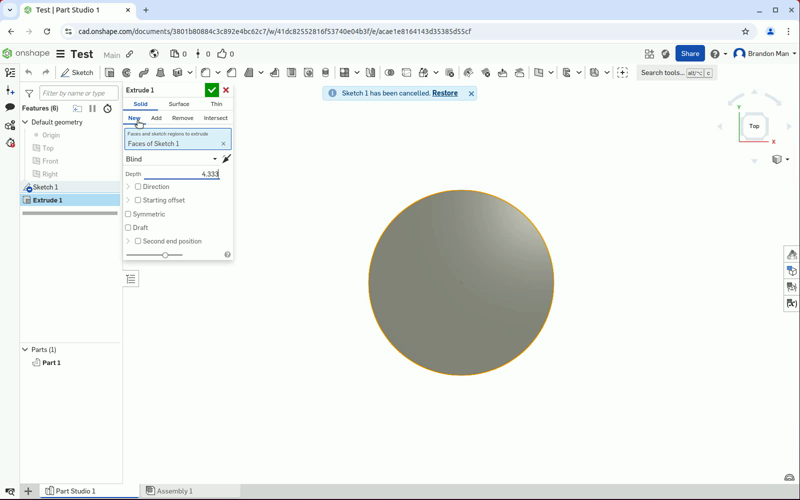
key(enter)
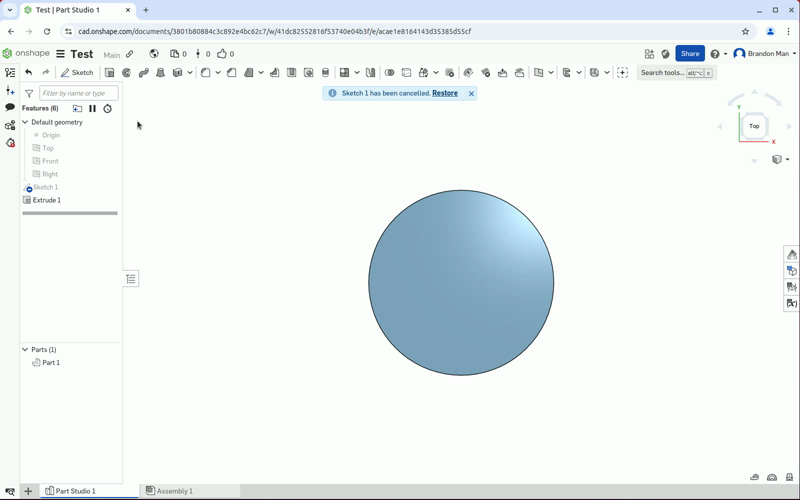
key(shift+h)
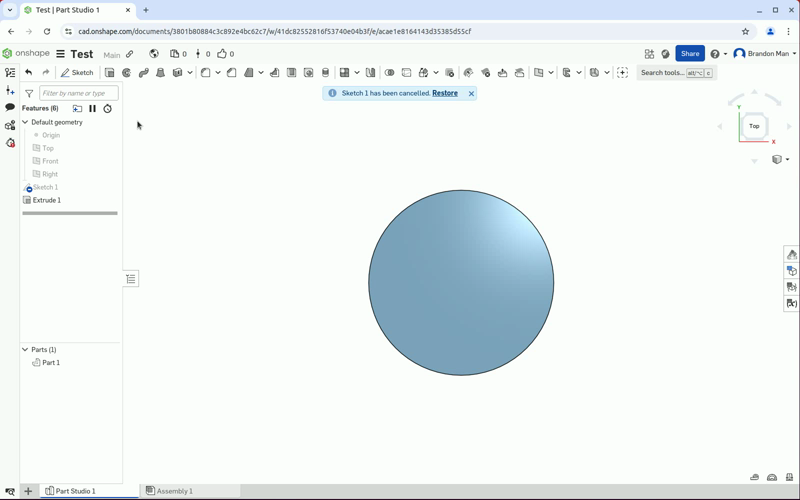
key(shift+h)
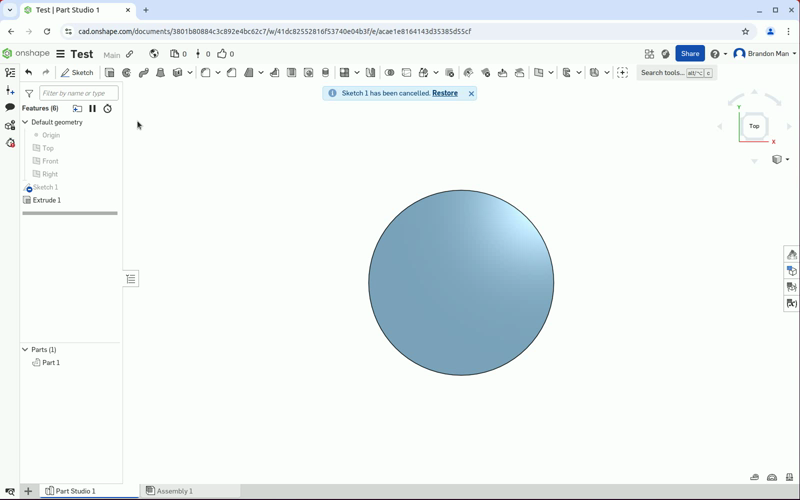
mouse_move(73, 189)
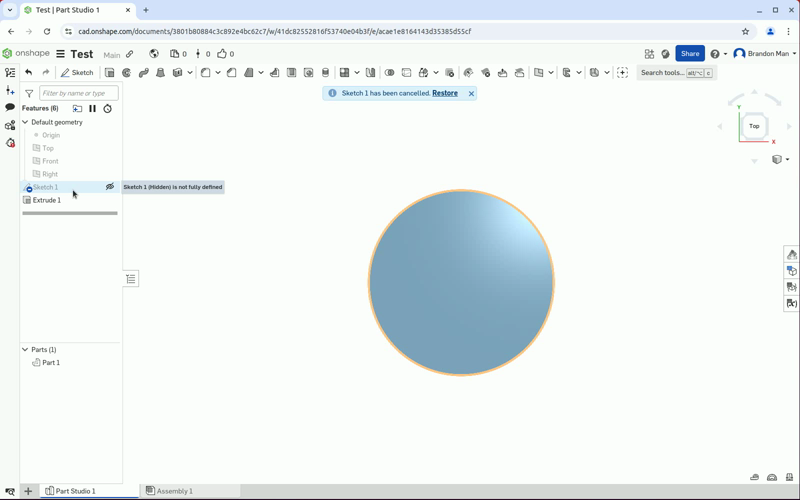
click(73, 189)
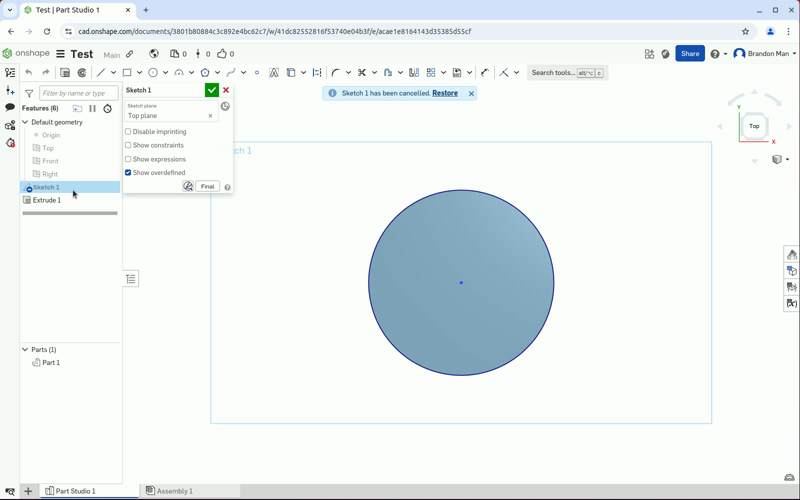
mouse_move(229, 92)
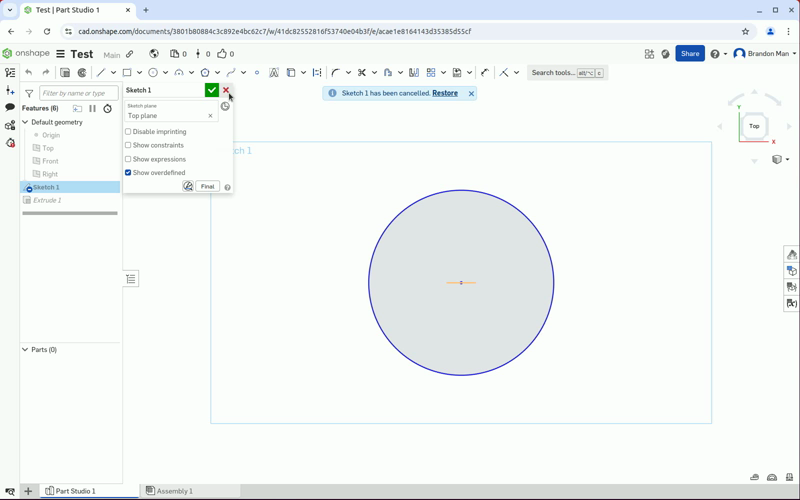
click(229, 92)
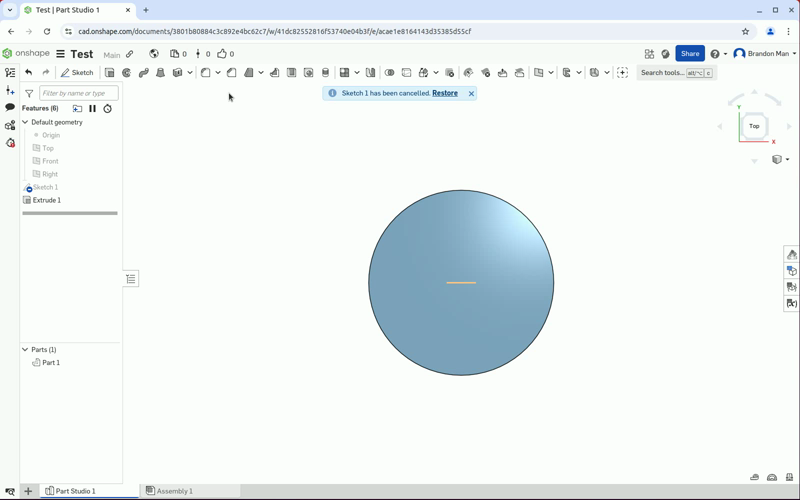
mouse_move(541, 75)
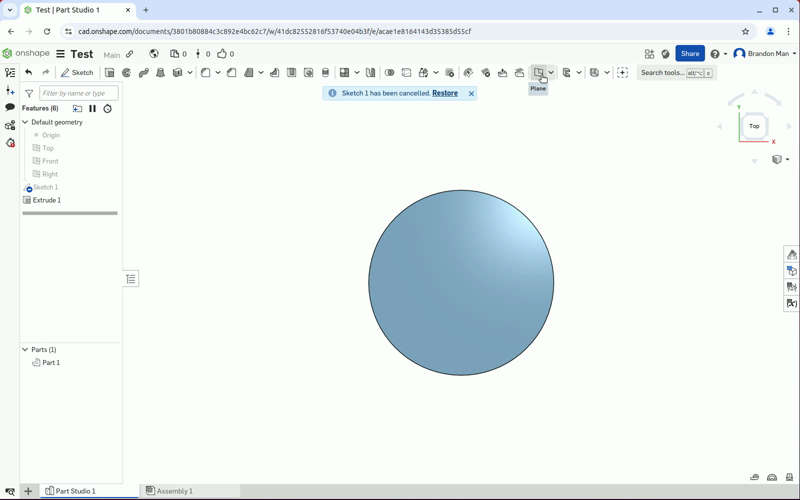
click(541, 75)
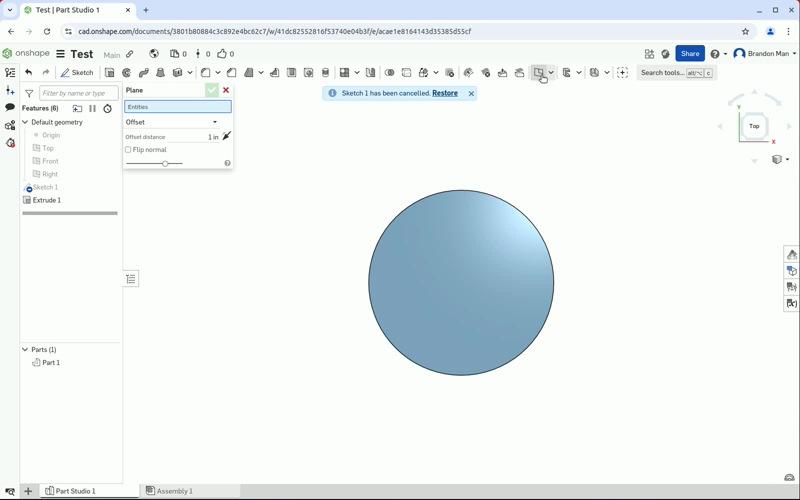
mouse_move(73, 150)
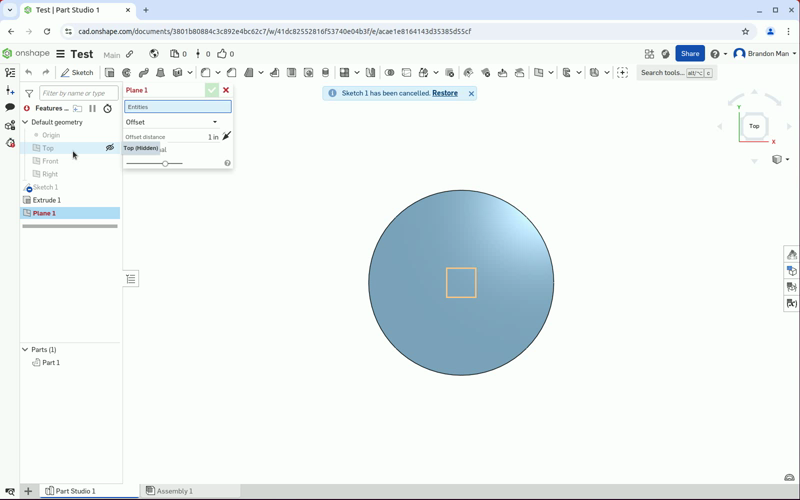
click(73, 150)
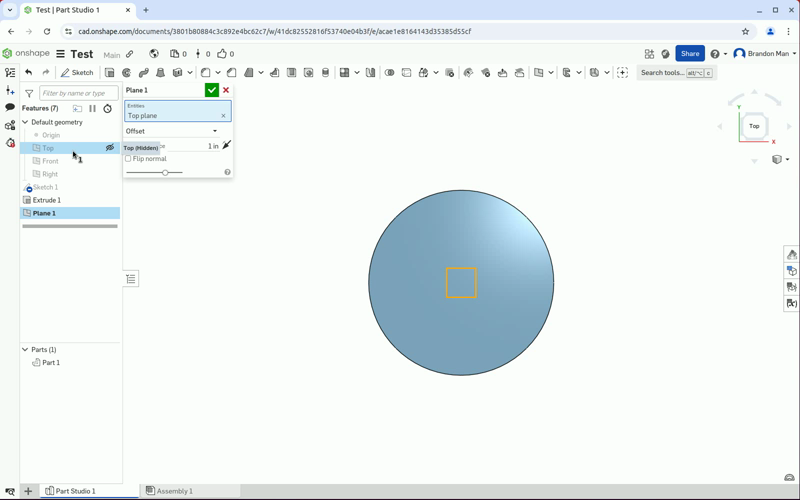
key(tab, 2)
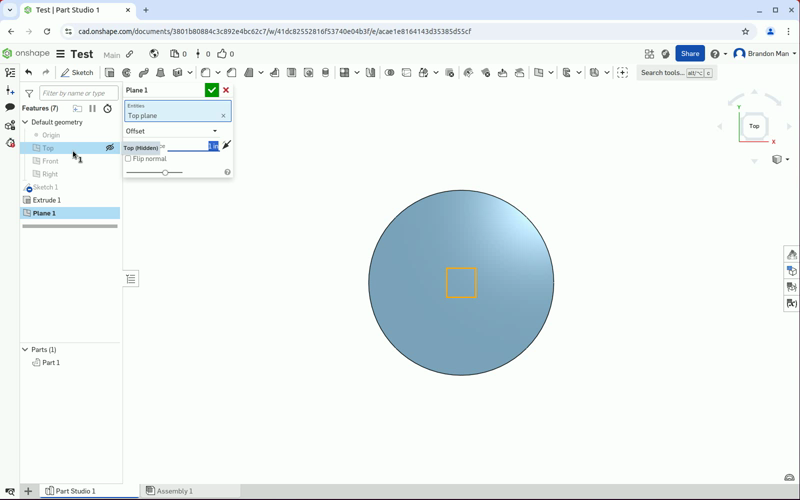
text(4.344)
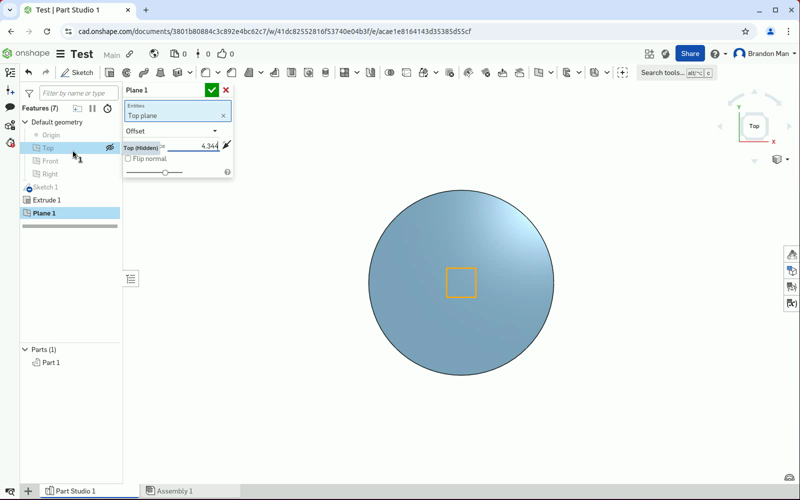
key(enter, 2)
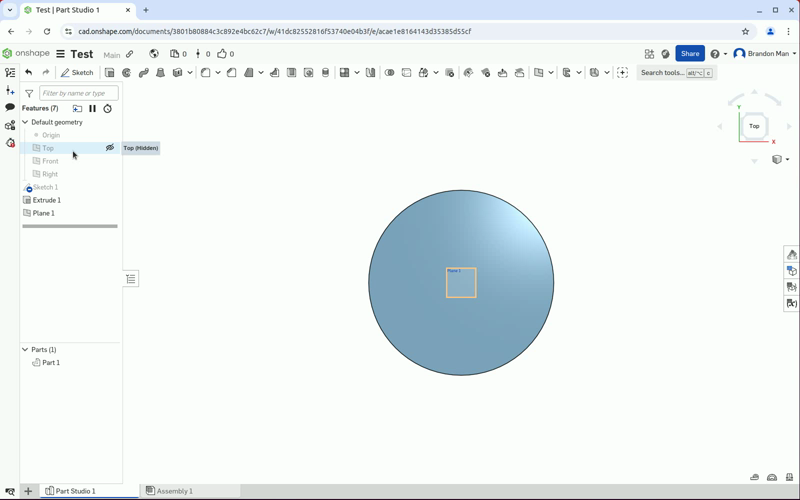
key(shift+s)
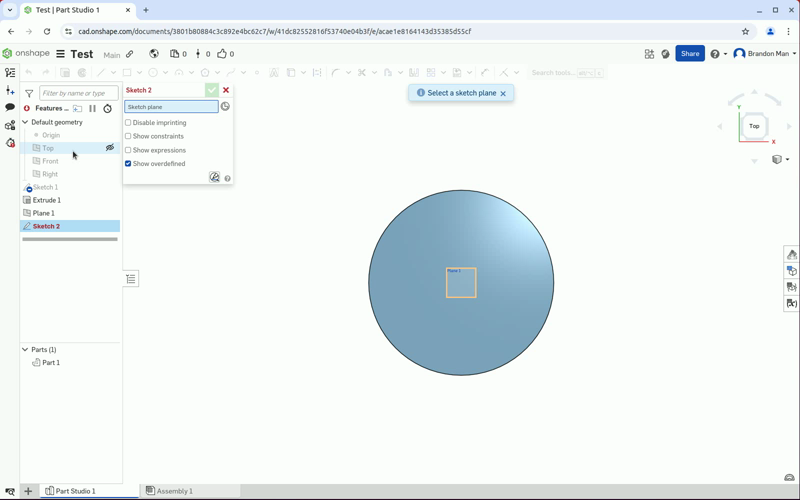
mouse_move(73, 215)
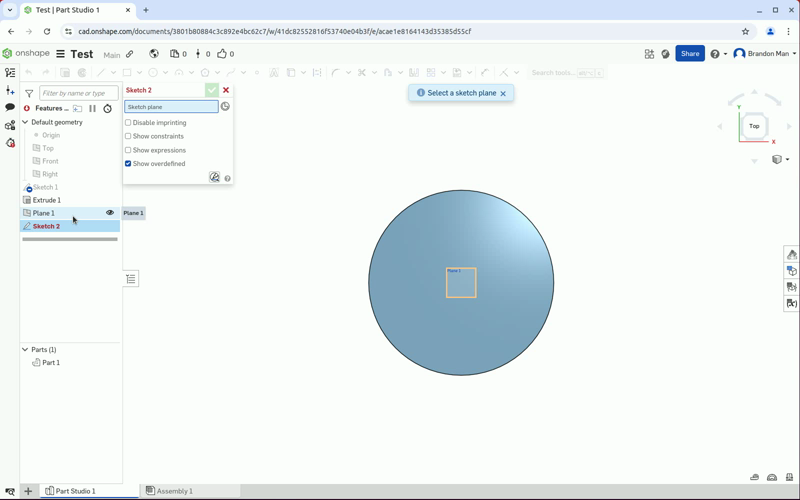
click(73, 215)
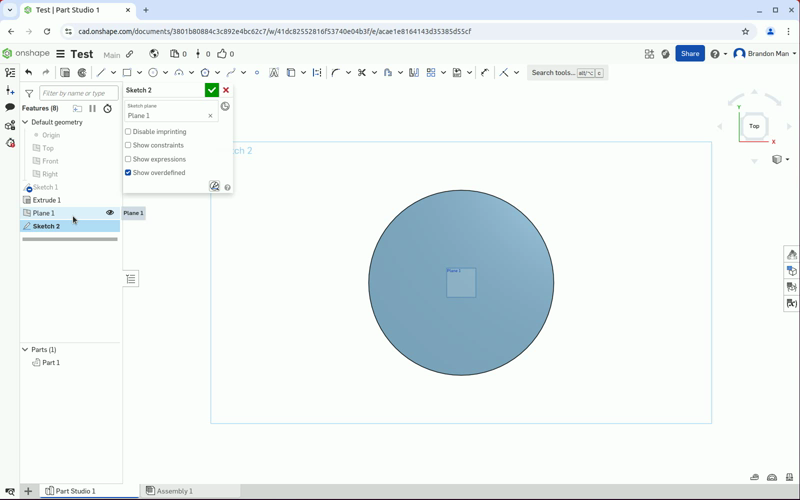
mouse_move(73, 352)
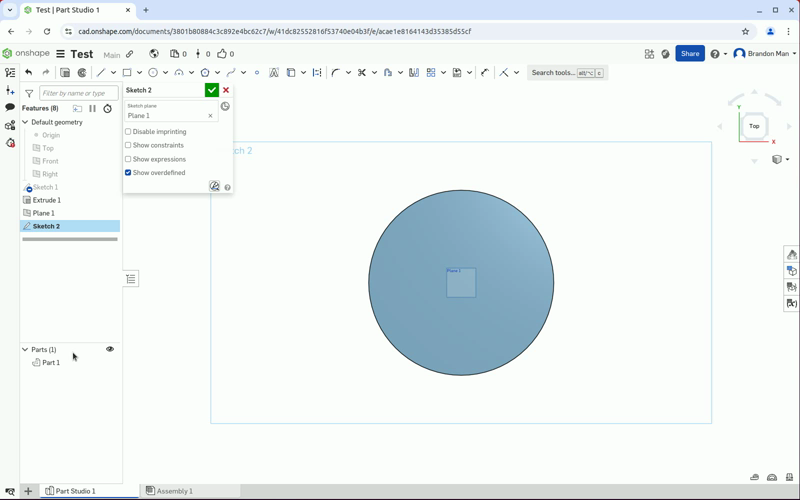
key(y)
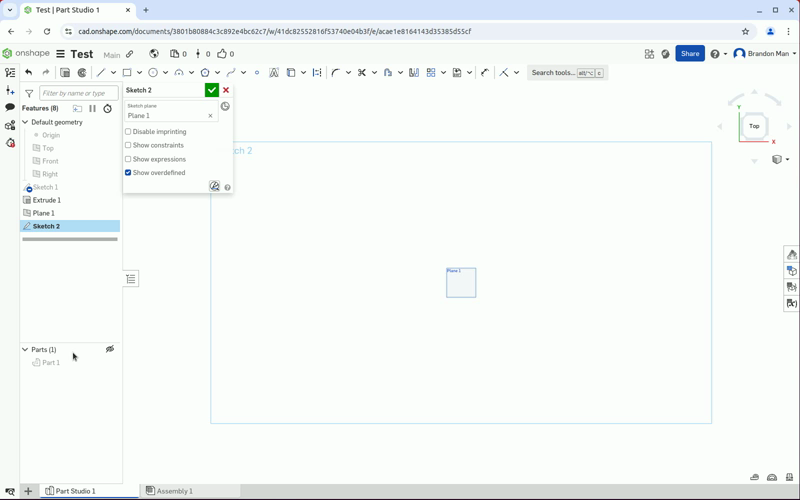
key(c)
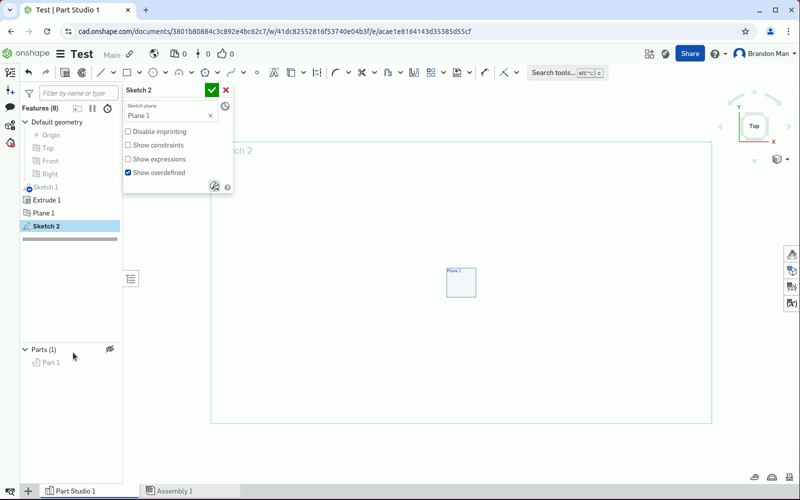
key_down(shift)
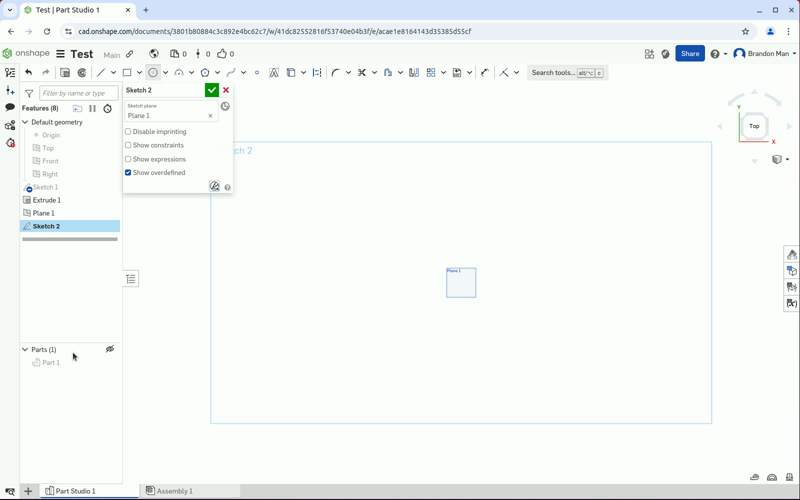
mouse_move(461, 282)
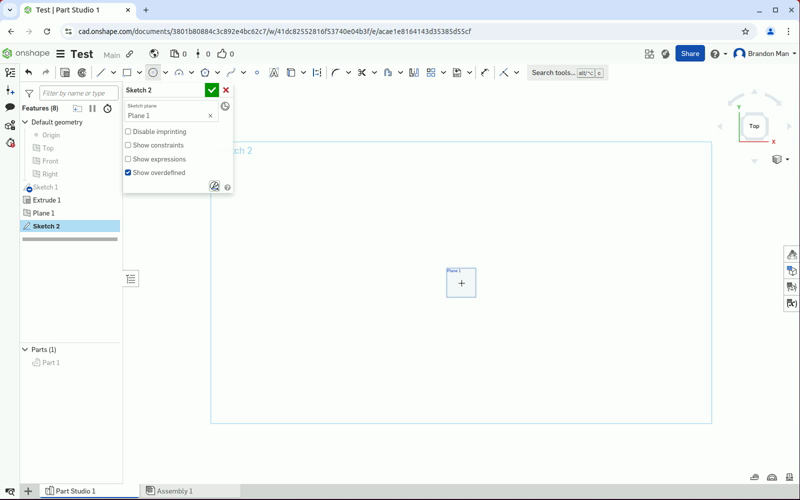
click(461, 282)
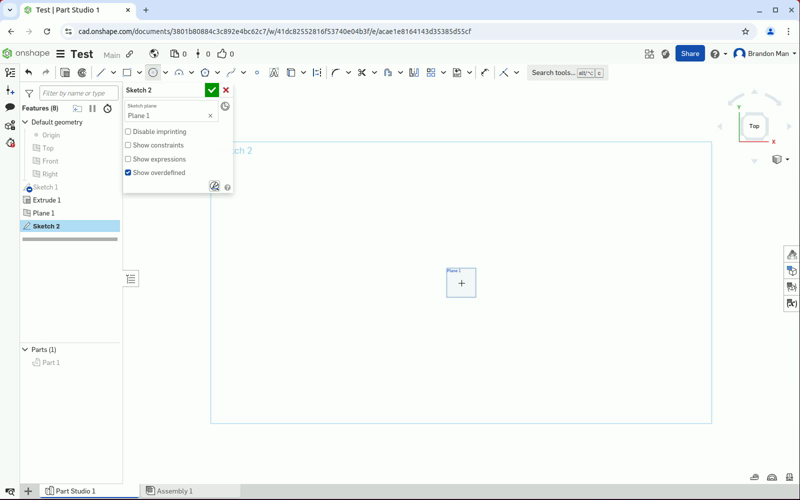
key_up(shift)
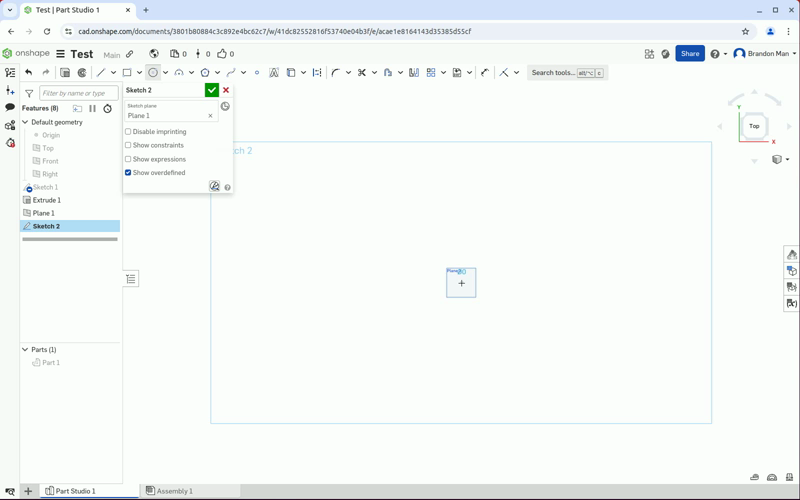
mouse_move(526, 282)
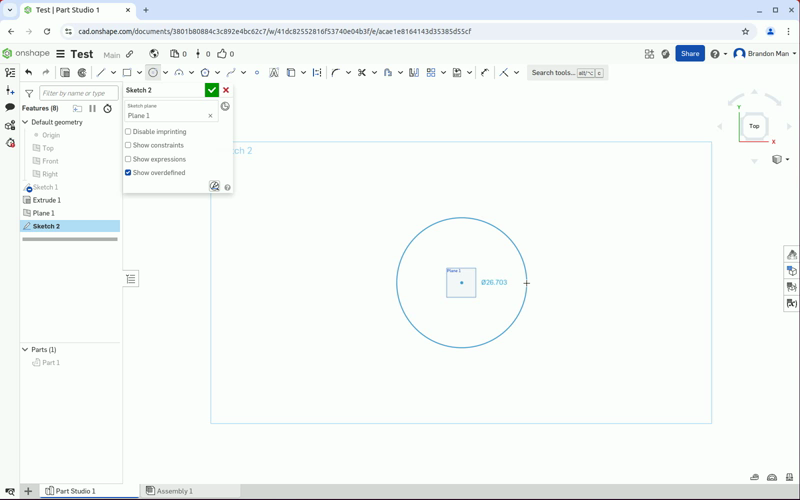
click(526, 282)
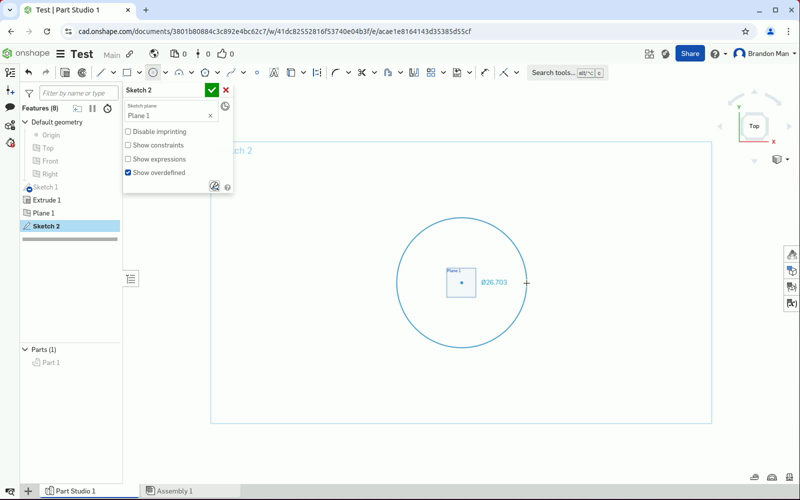
key(esc)
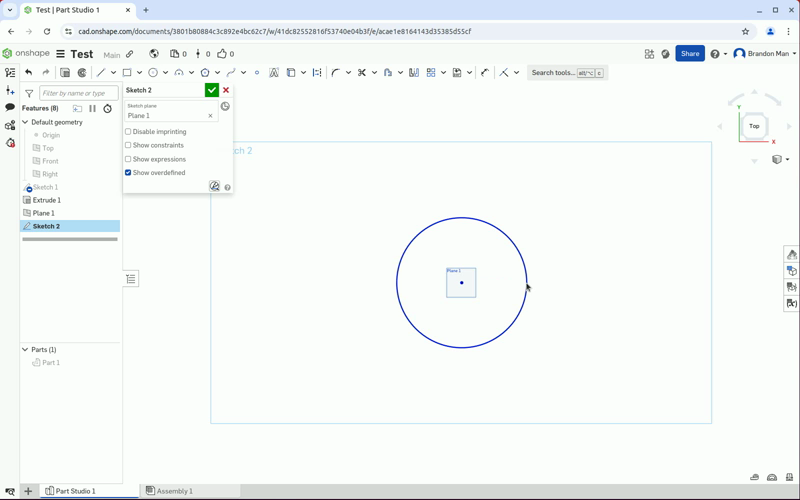
mouse_move(489, 275)
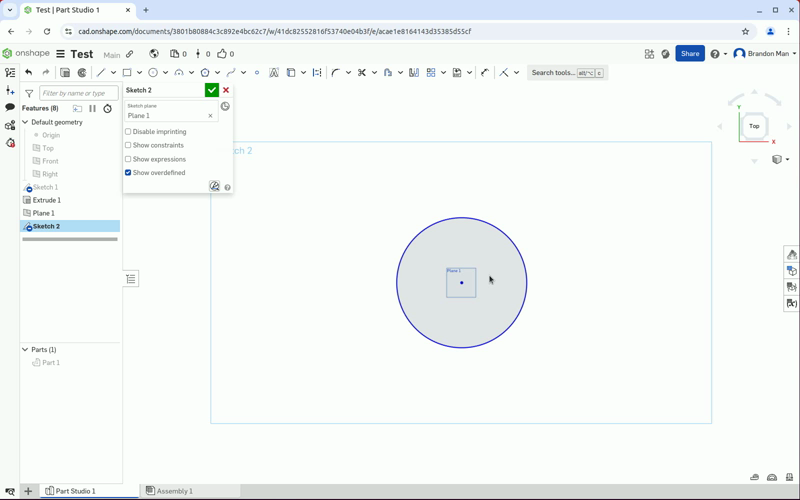
click(489, 275)
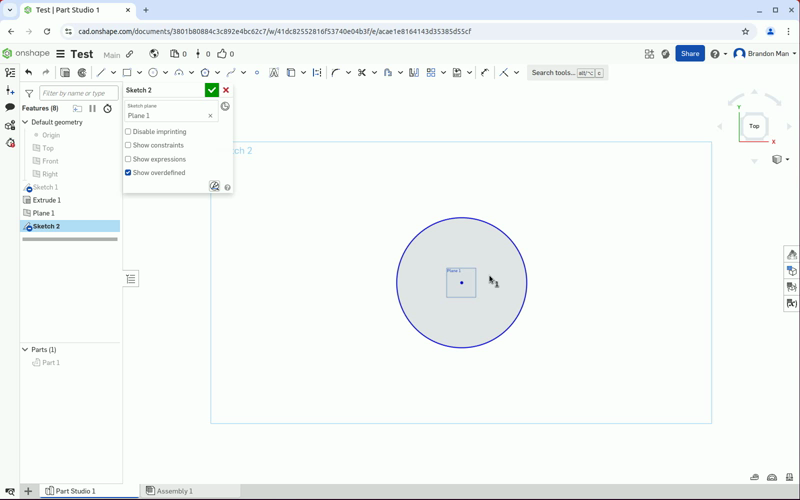
mouse_move(73, 352)
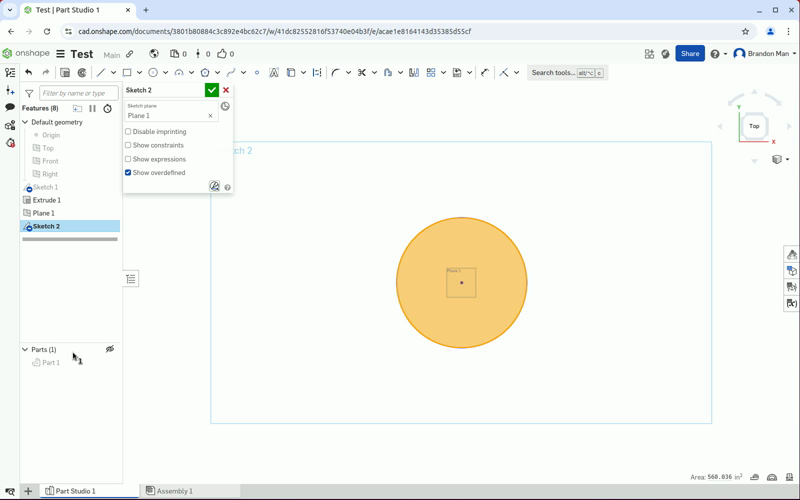
key(shift+y)
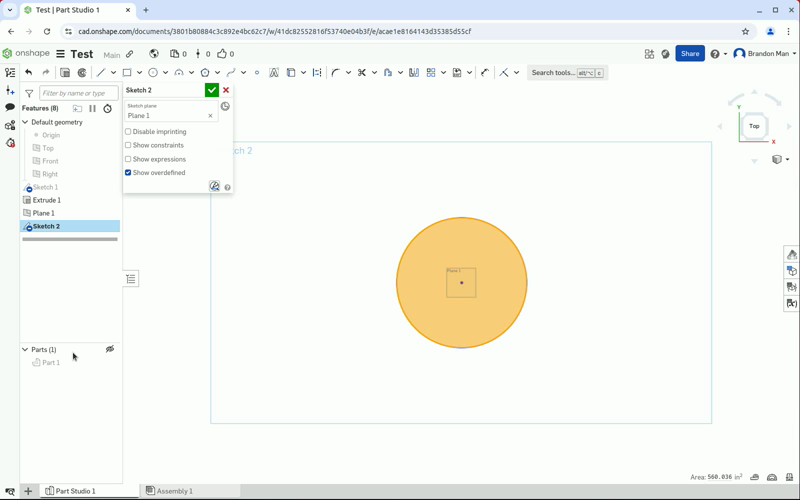
key(shift+e)
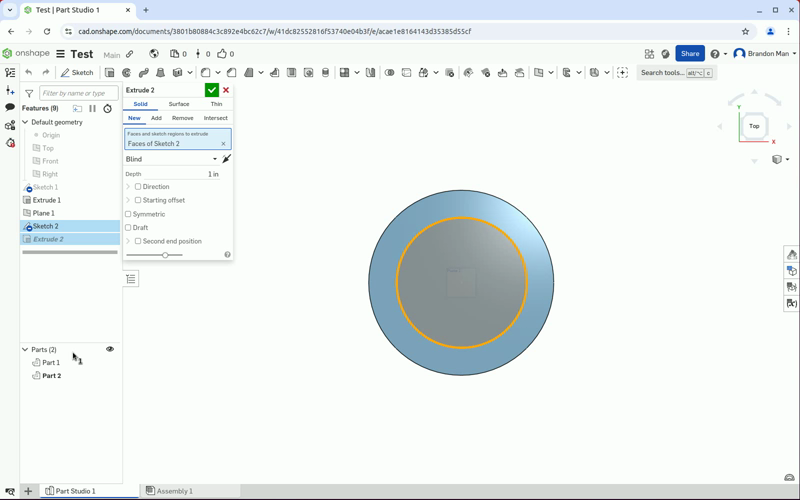
mouse_move(143, 106)
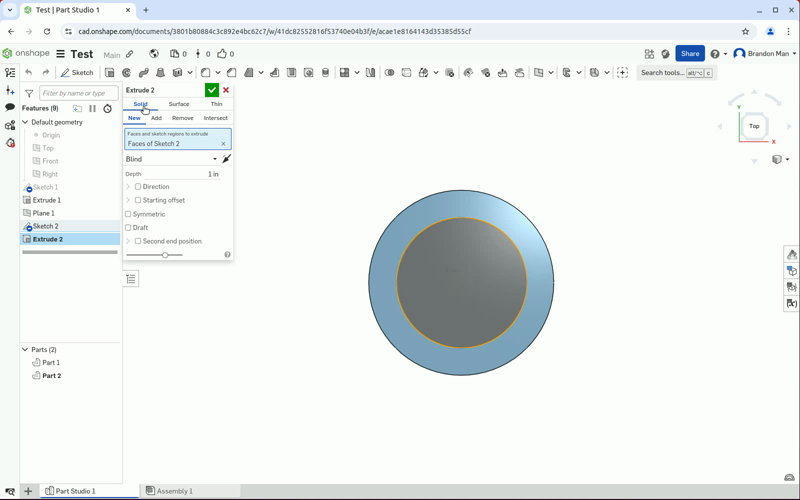
click(143, 106)
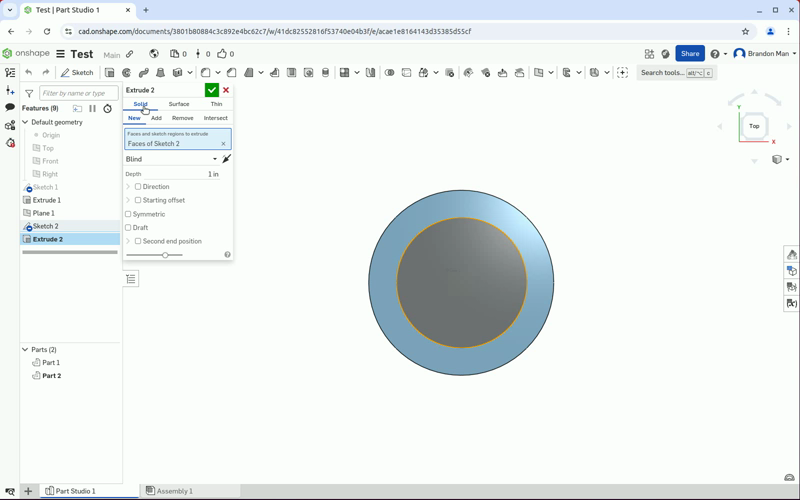
mouse_move(137, 120)
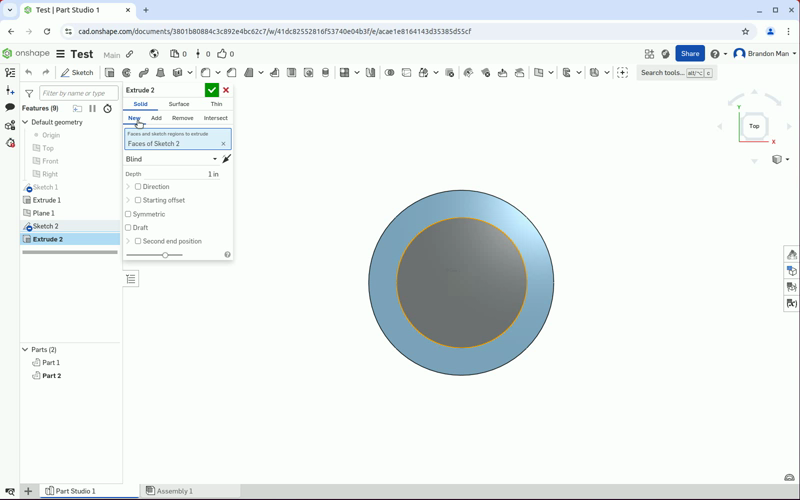
click(137, 120)
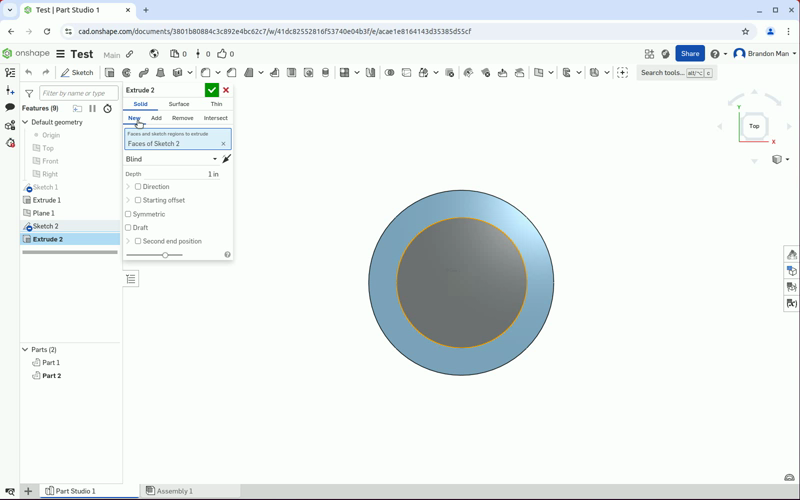
key(tab, 4)
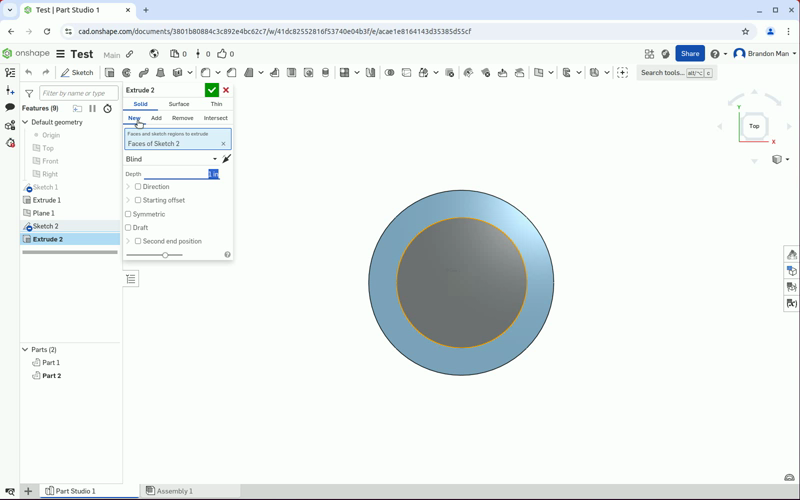
text(18.775)
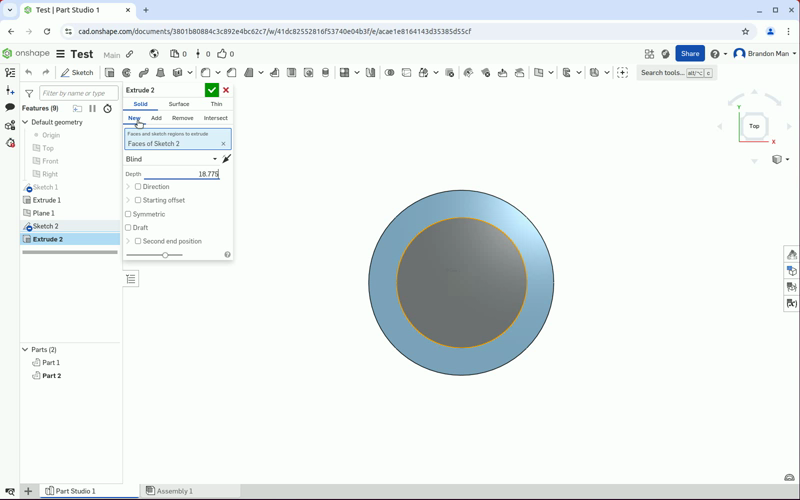
key(enter)
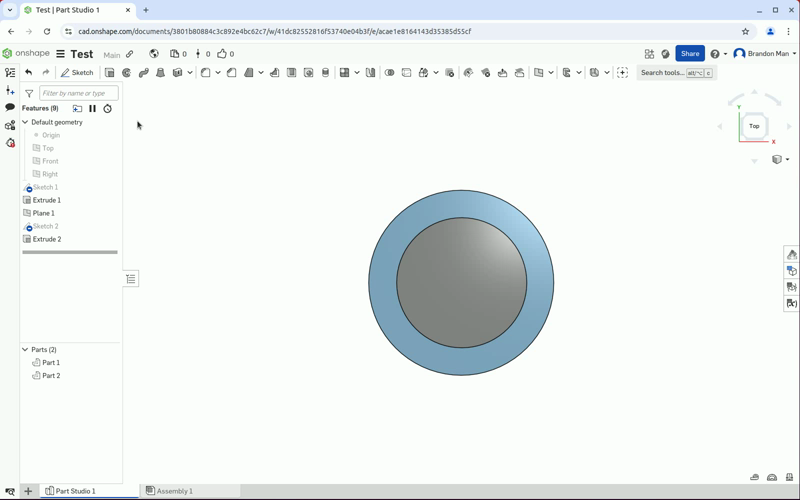
key(shift+h)
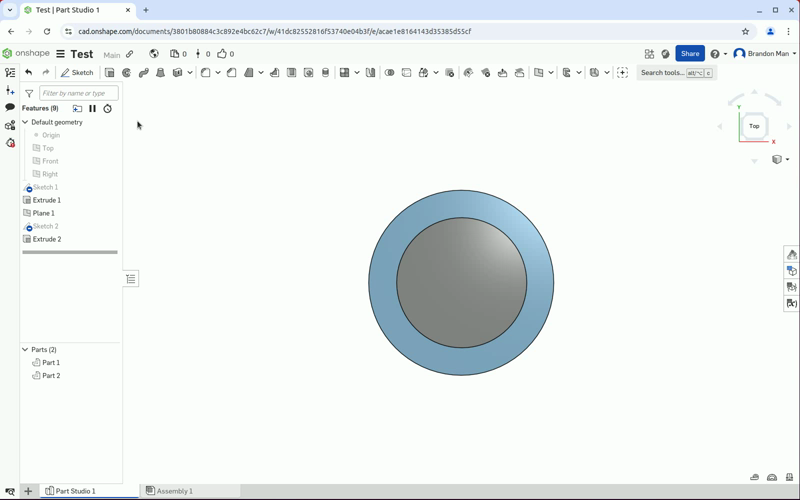
key(shift+h)
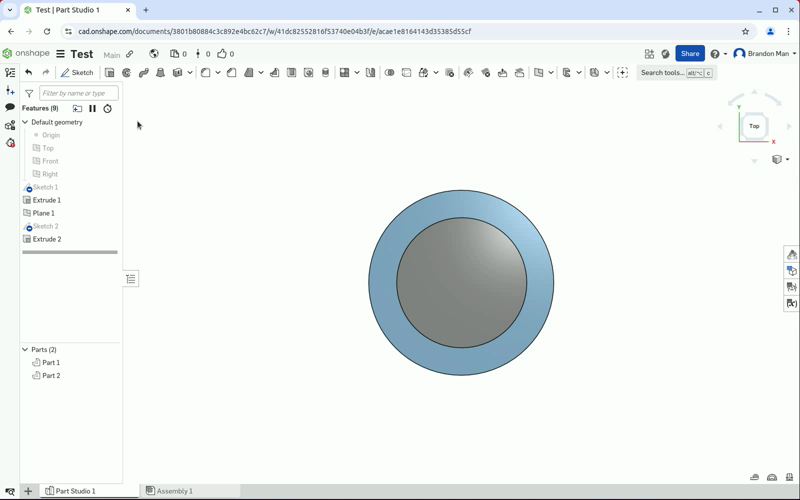
mouse_move(73, 189)
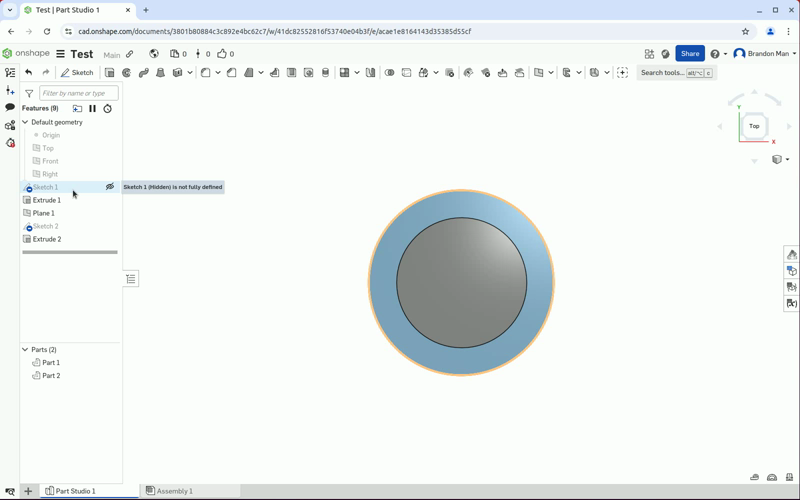
click(73, 189)
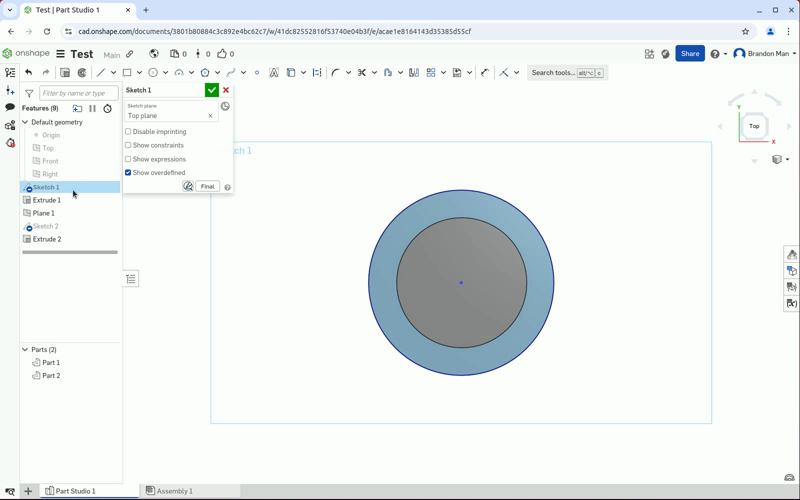
mouse_move(229, 92)
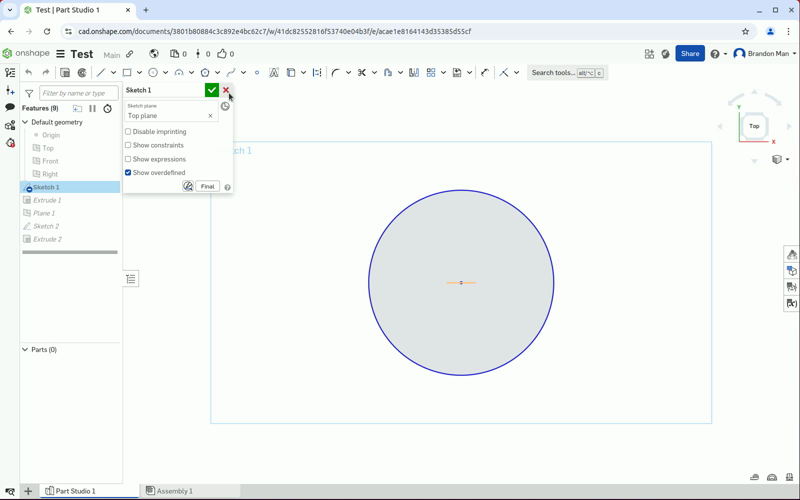
click(229, 92)
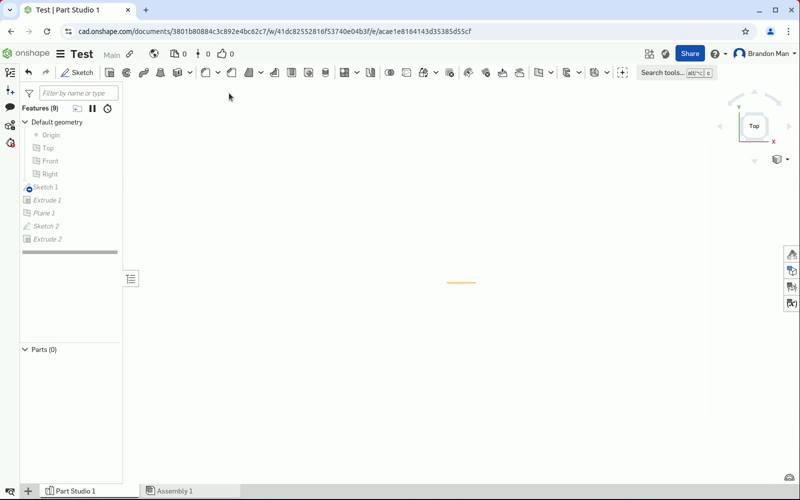
mouse_move(541, 75)
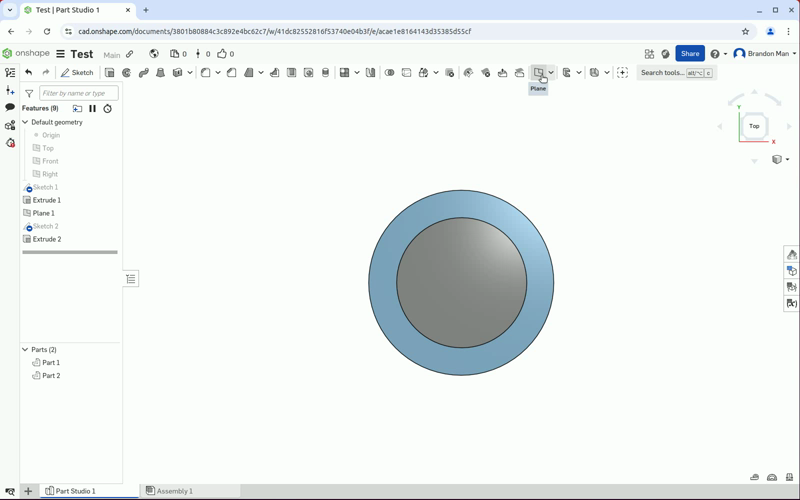
click(541, 75)
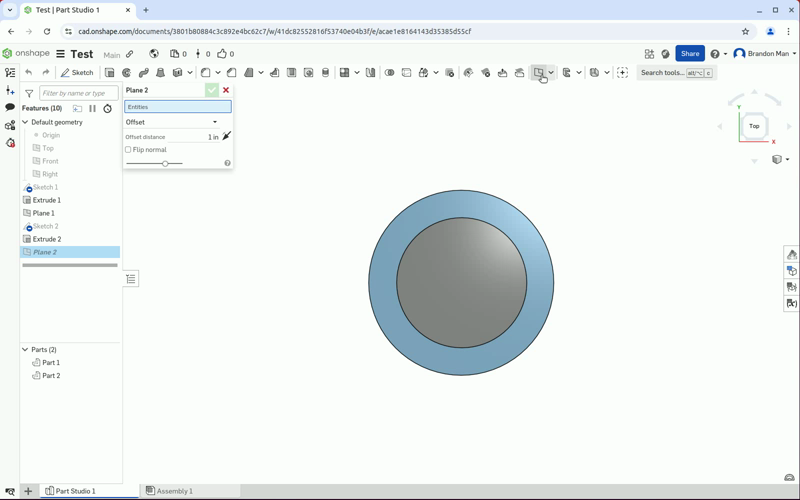
mouse_move(73, 150)
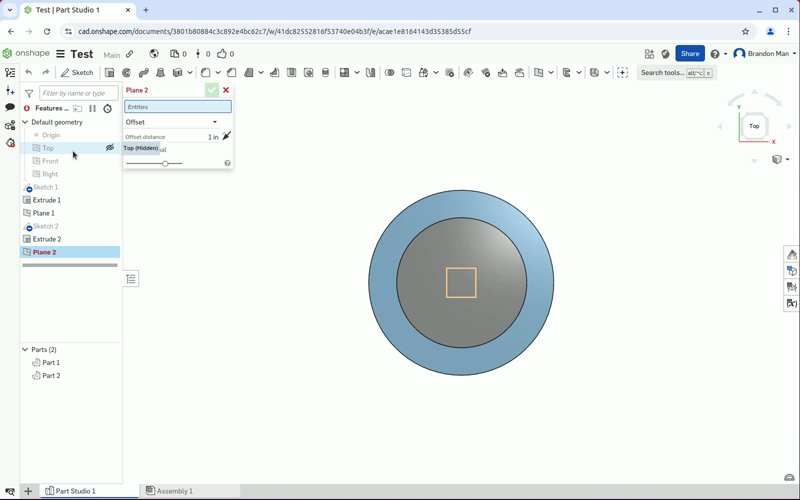
click(73, 150)
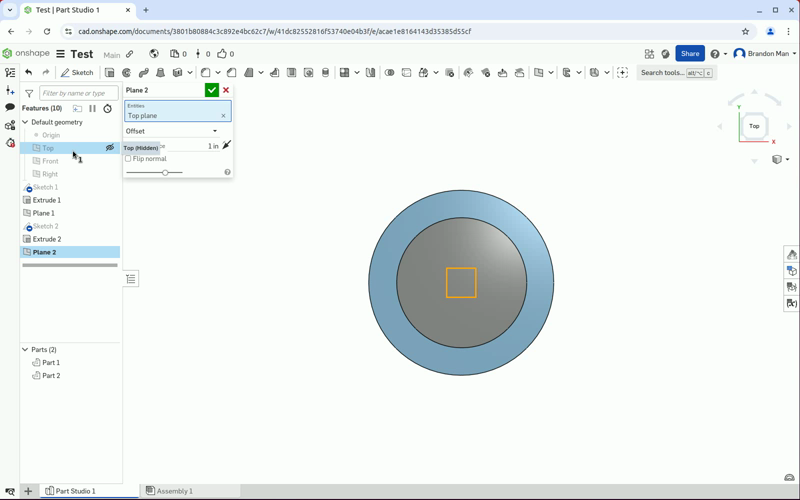
key(tab, 2)
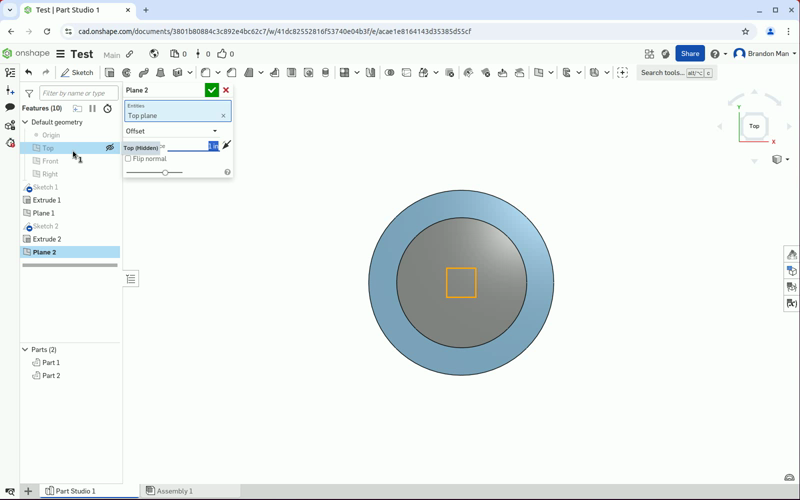
text(23.108)
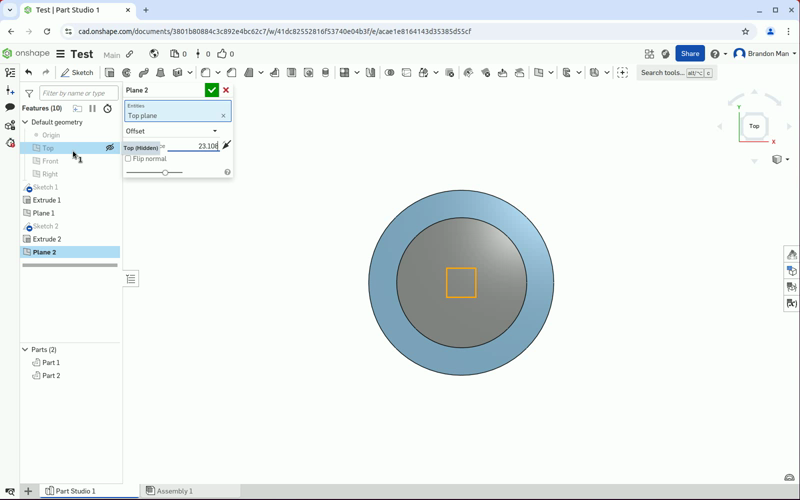
key(enter, 2)
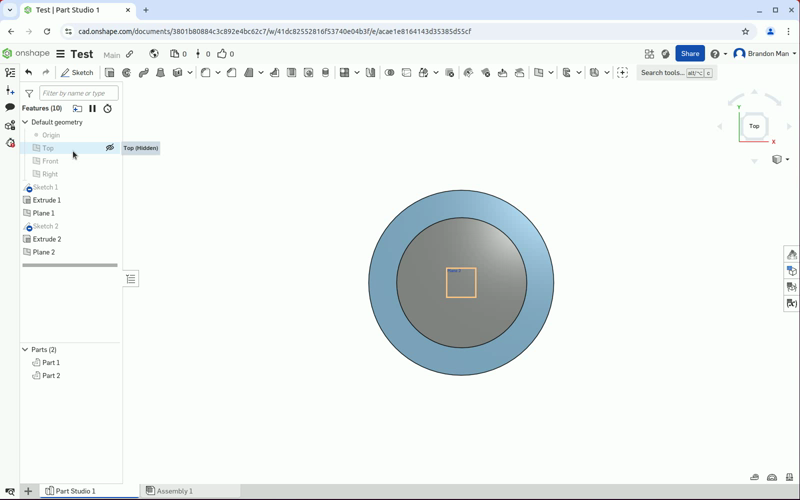
key(shift+s)
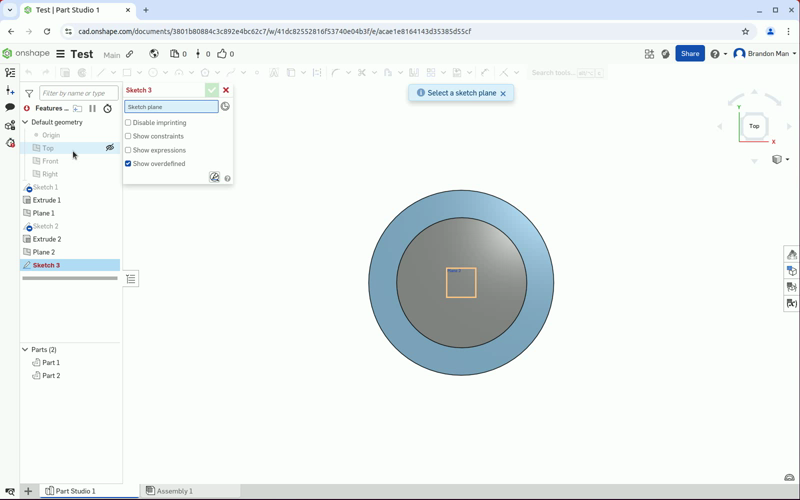
mouse_move(73, 254)
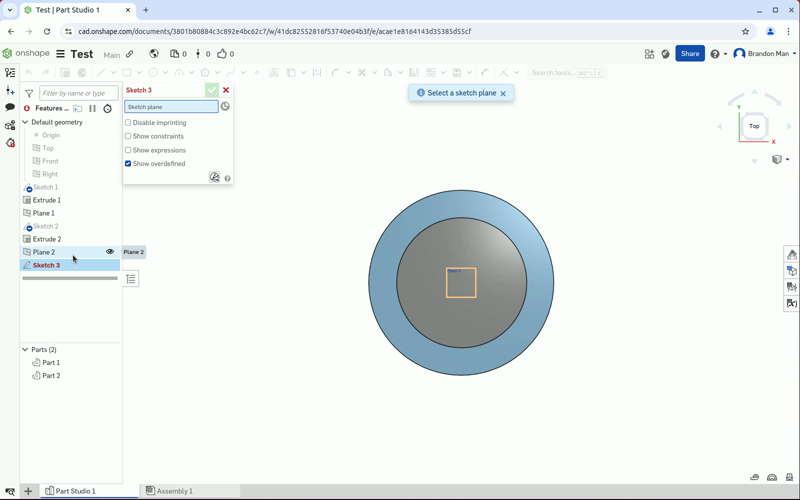
click(73, 254)
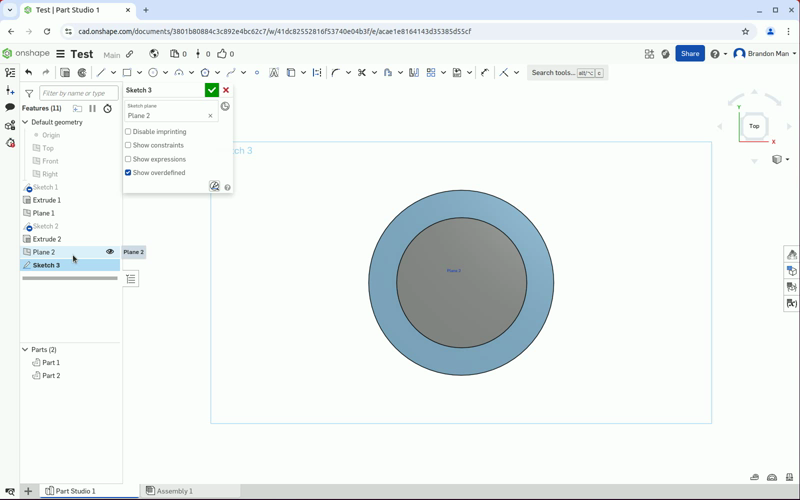
mouse_move(73, 352)
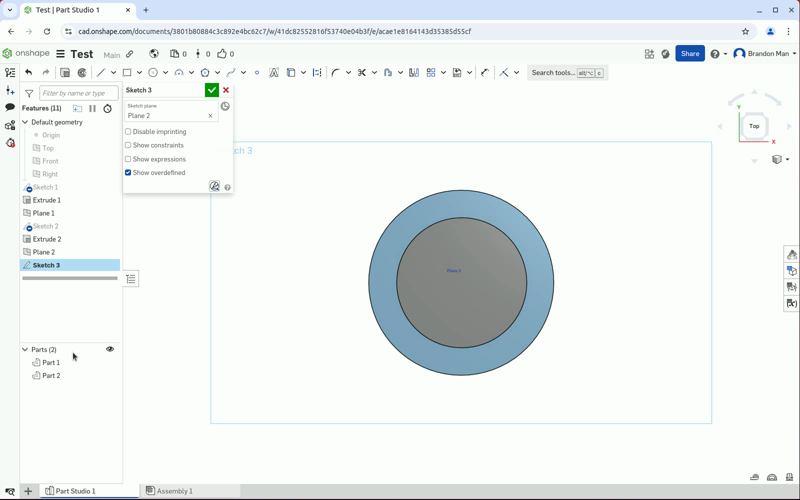
key(y)
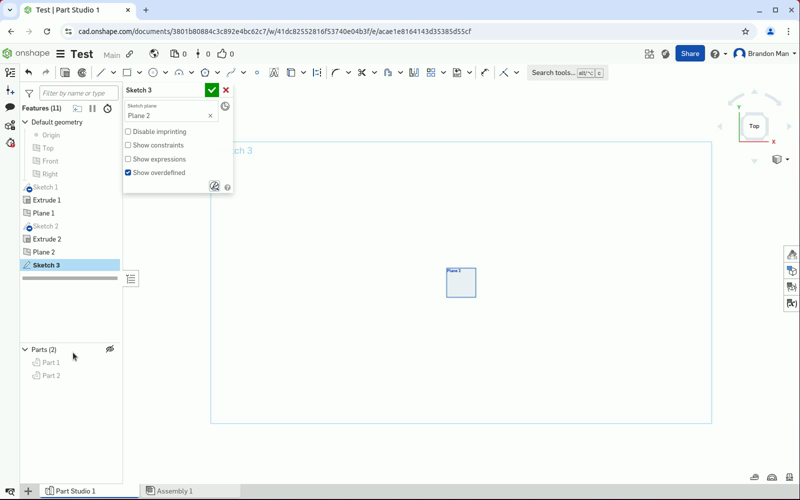
key(c)
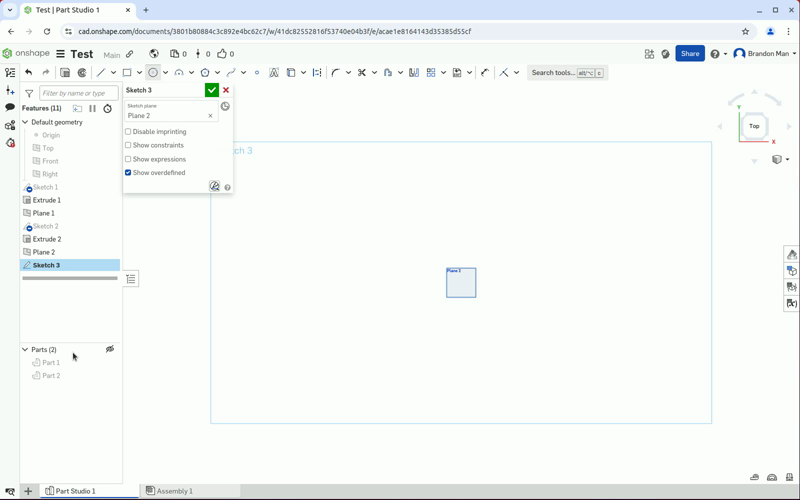
key_down(shift)
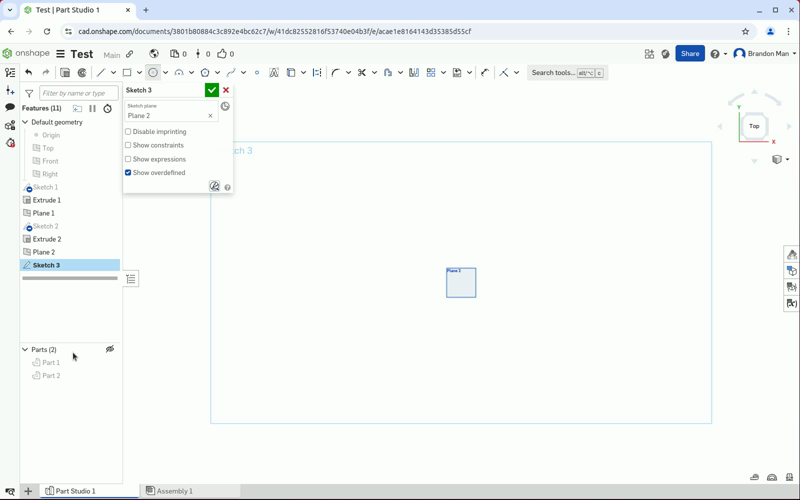
mouse_move(461, 282)
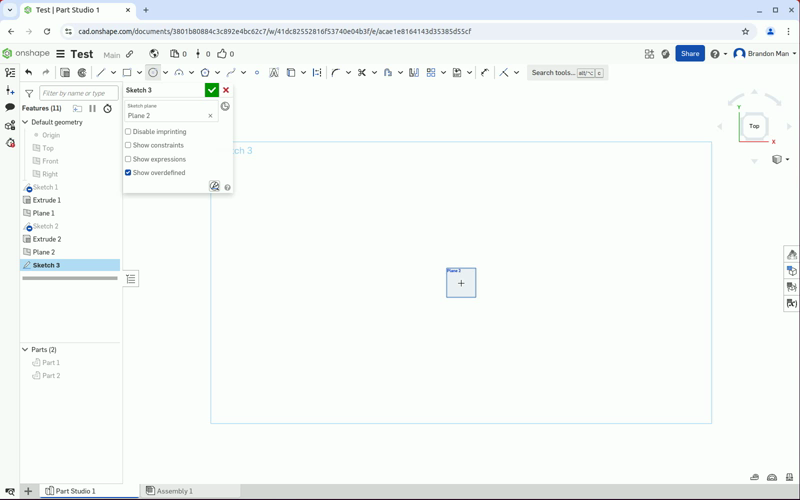
click(461, 282)
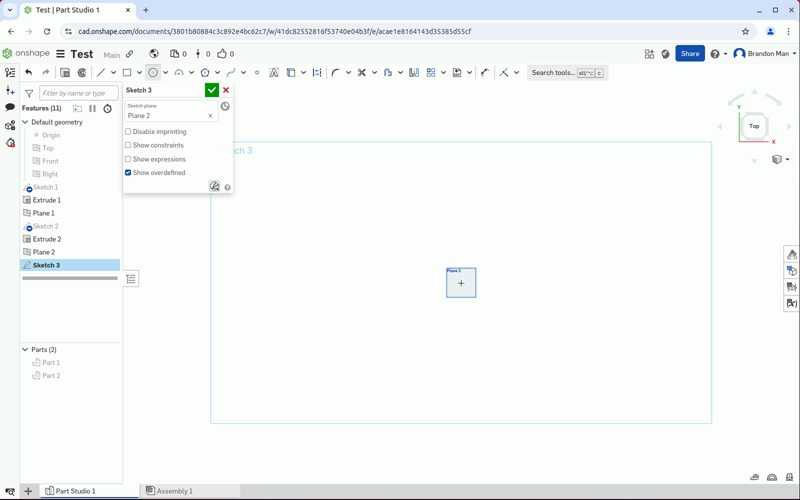
key_up(shift)
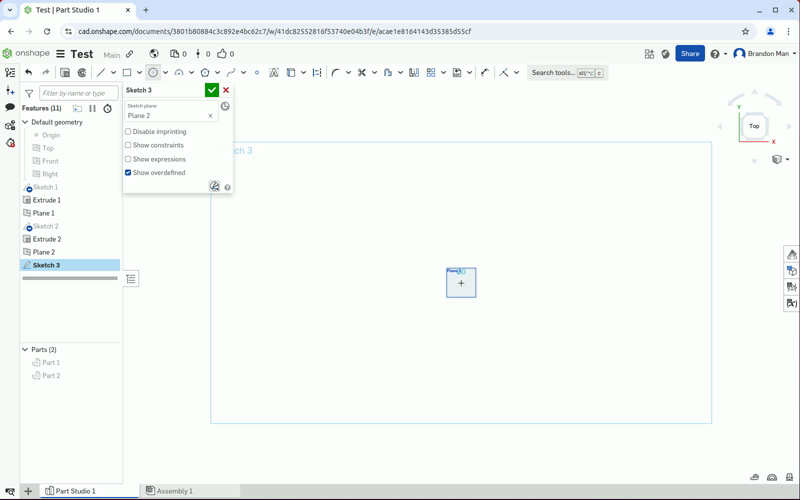
mouse_move(492, 282)
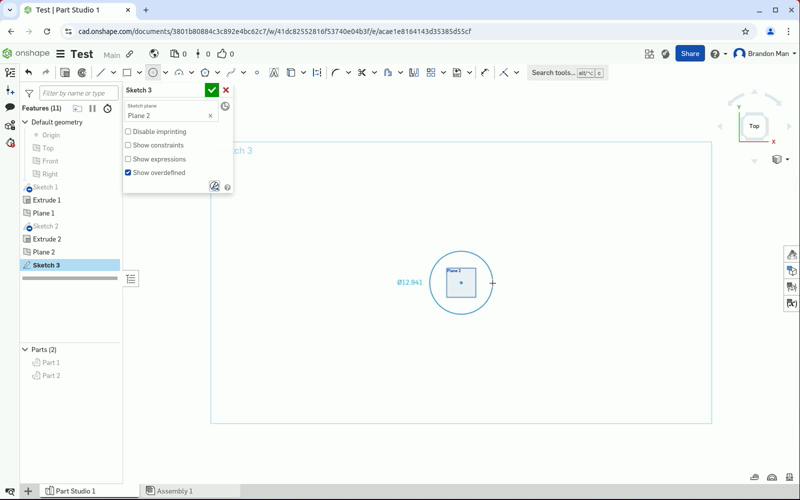
click(492, 282)
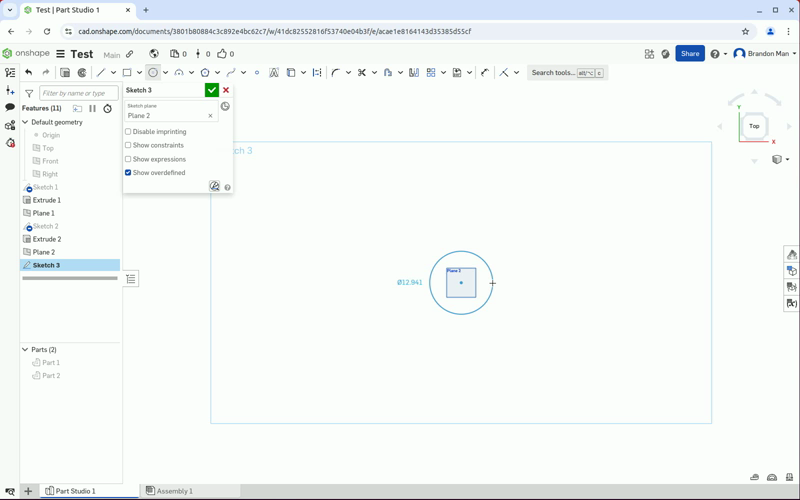
key(esc)
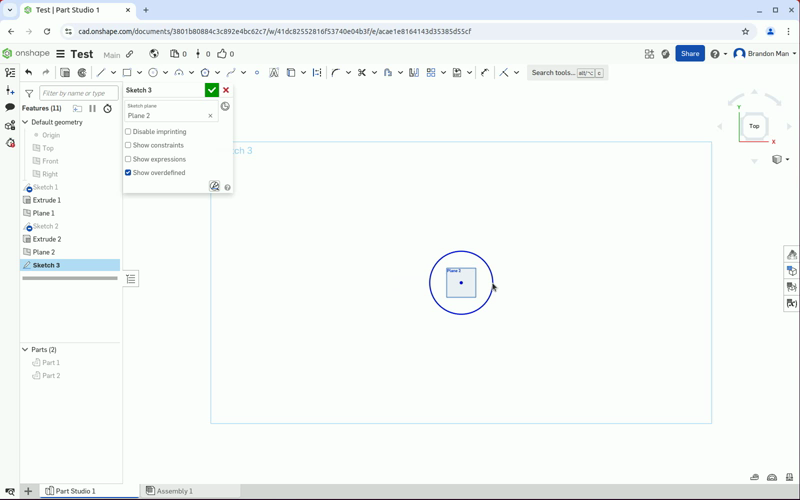
mouse_move(451, 299)
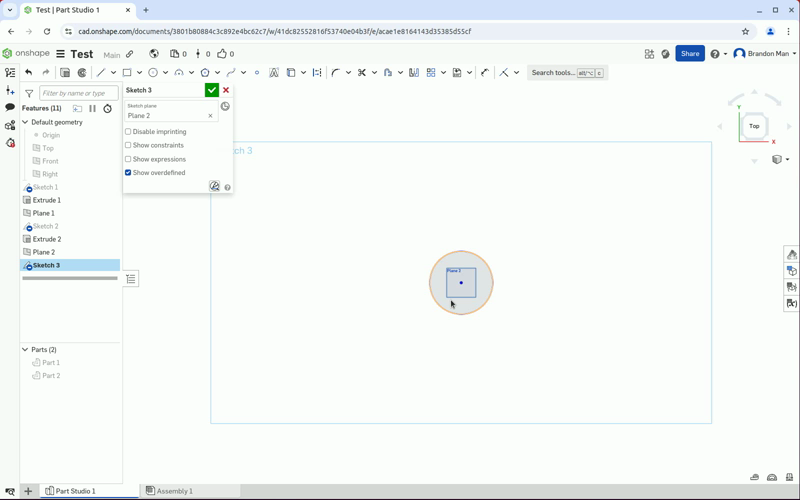
click(451, 299)
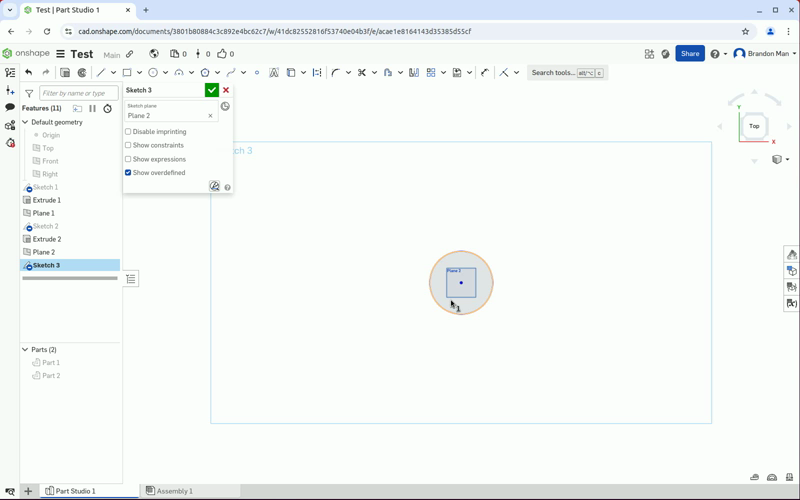
mouse_move(73, 352)
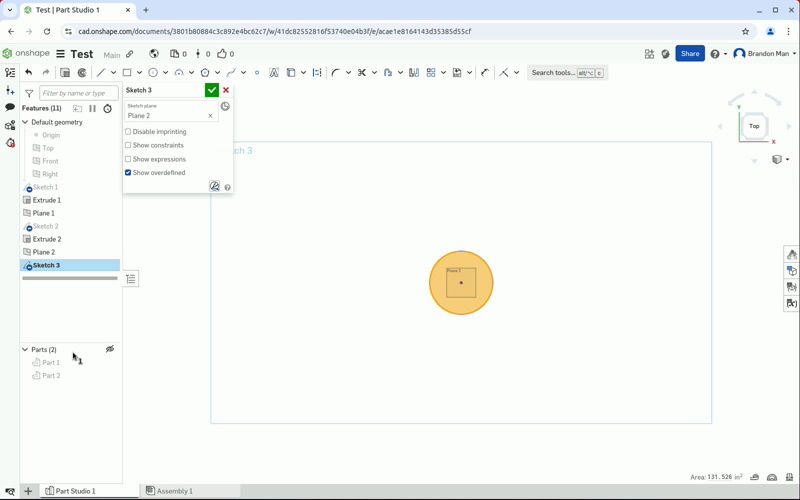
key(shift+y)
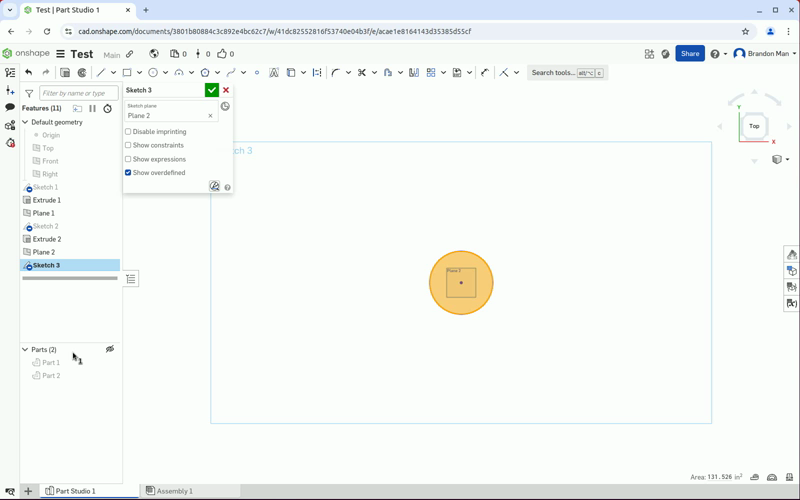
key(shift+e)
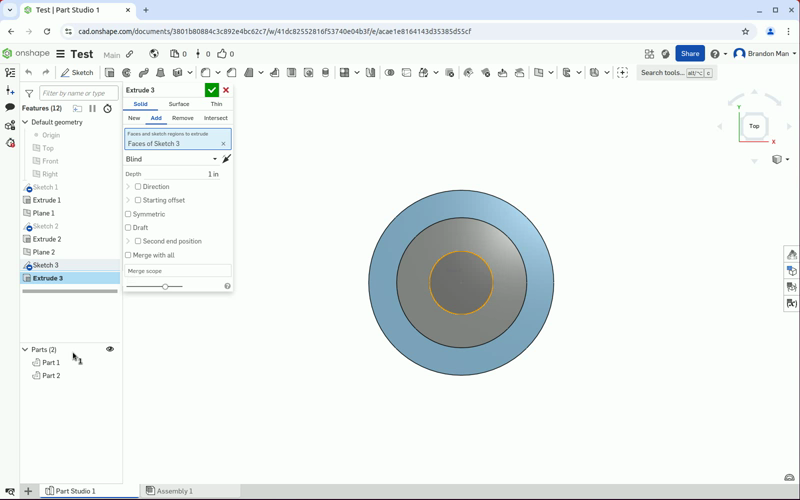
mouse_move(143, 106)
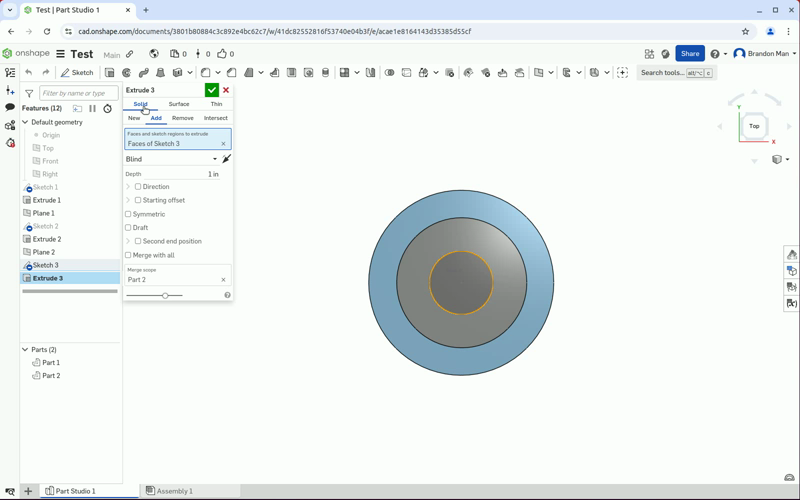
click(143, 106)
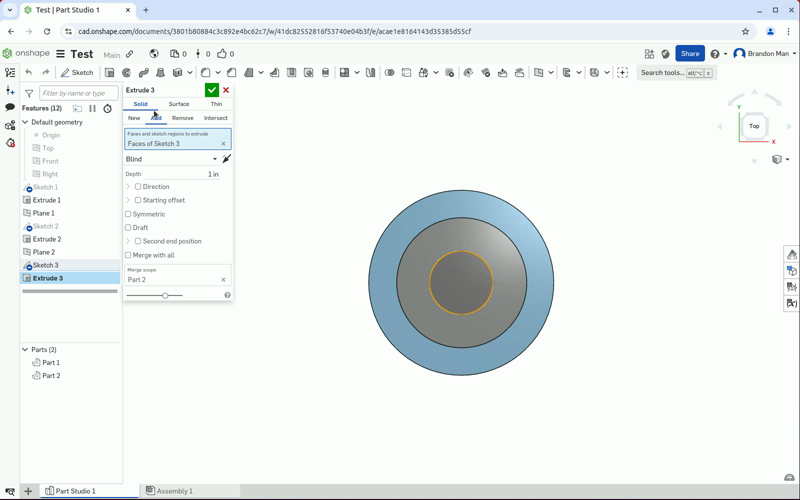
mouse_move(186, 120)
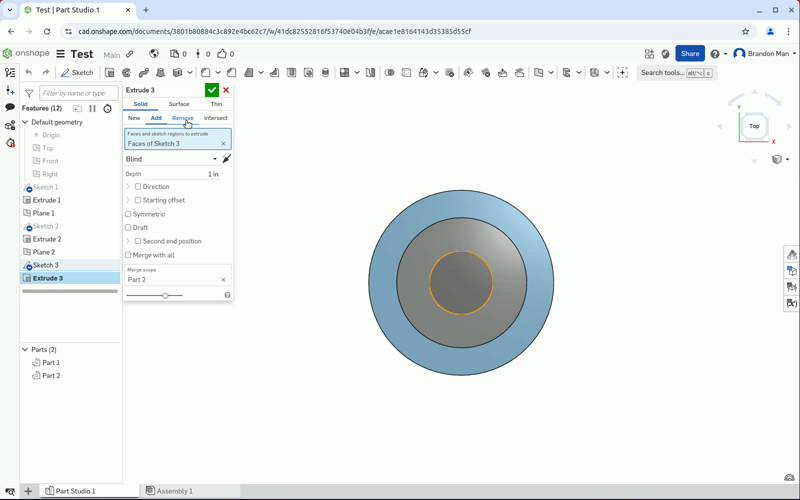
click(186, 120)
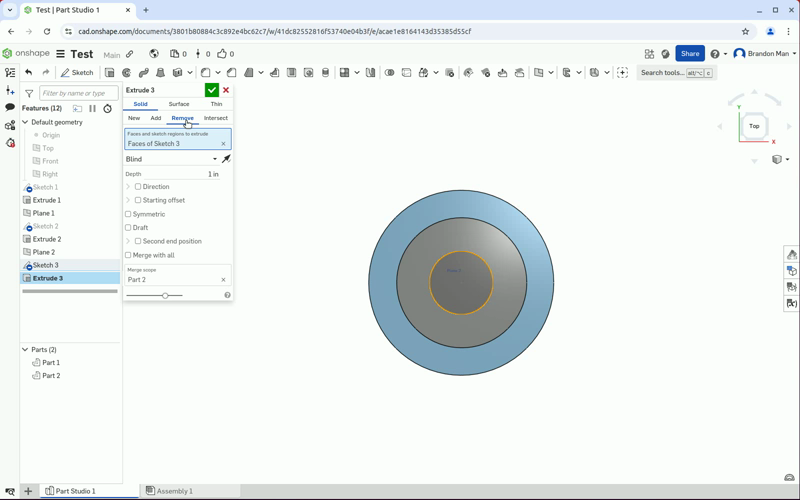
key(tab, 4)
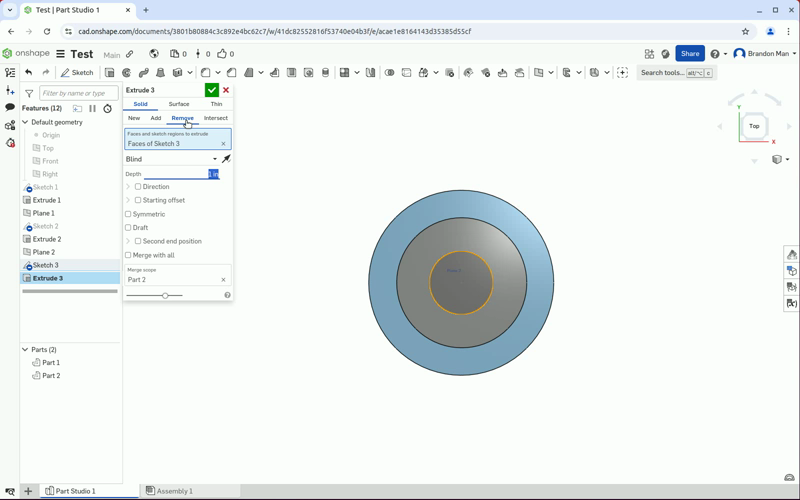
text(18.775)
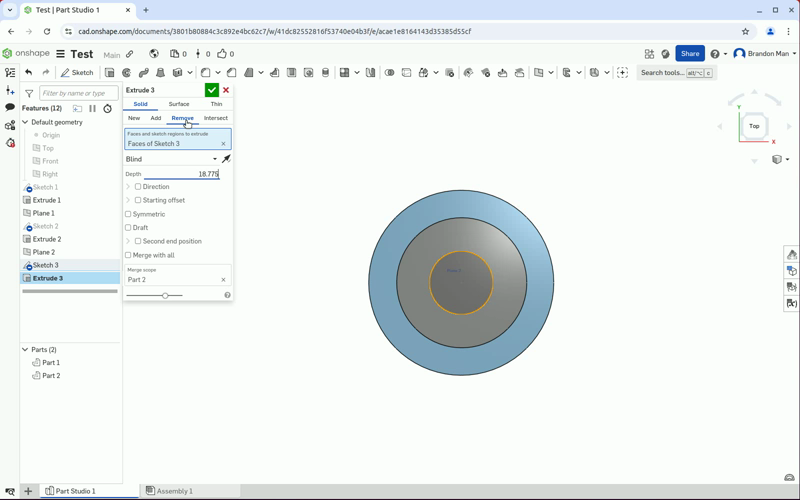
key(tab, 6)
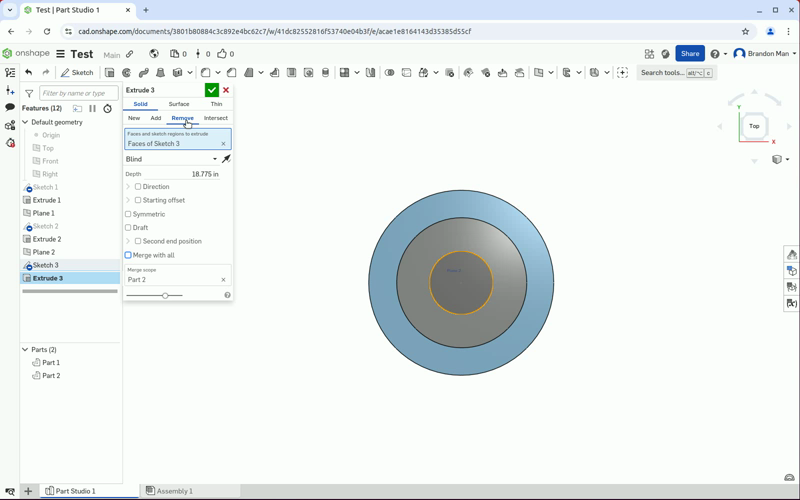
key(space)
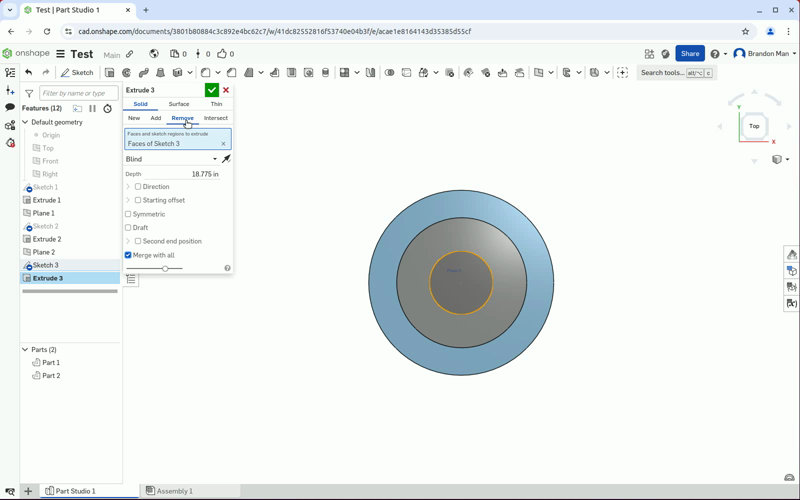
key(enter)
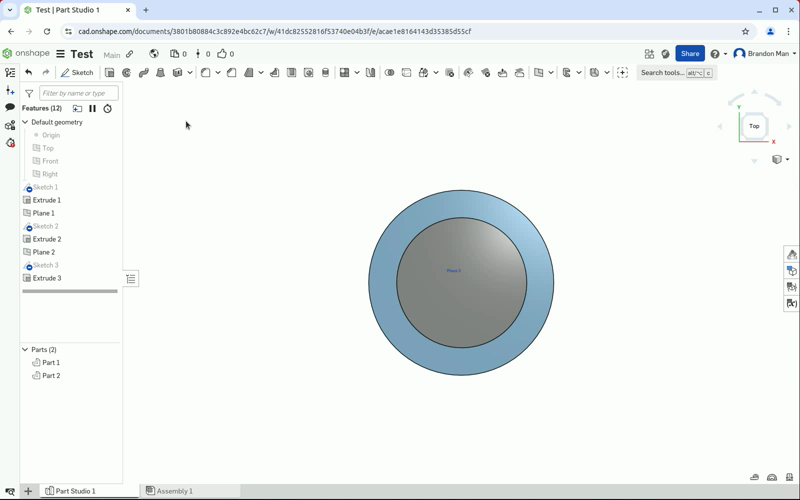
key(shift+h)
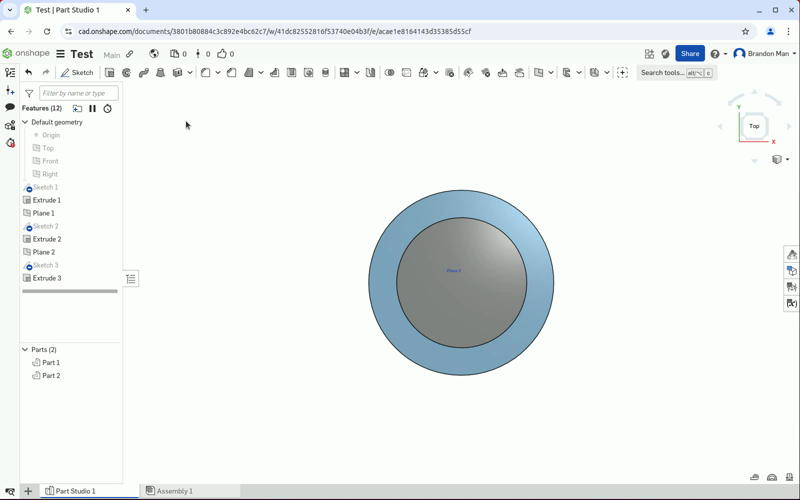
key(shift+h)
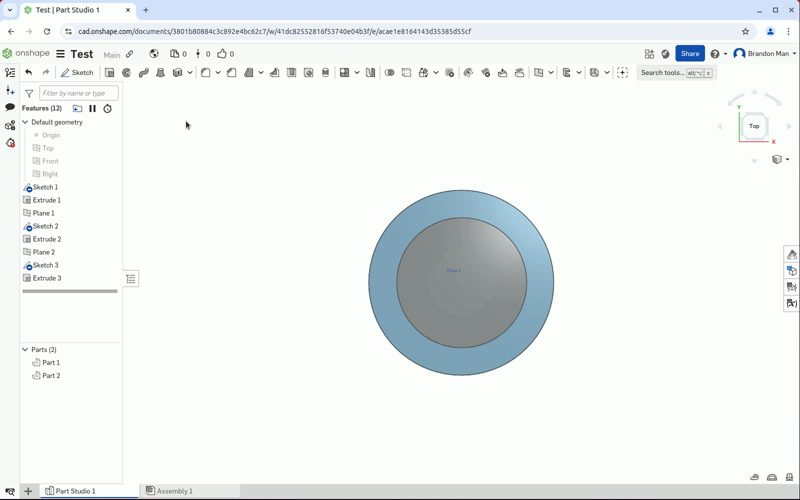
key(shift+7)
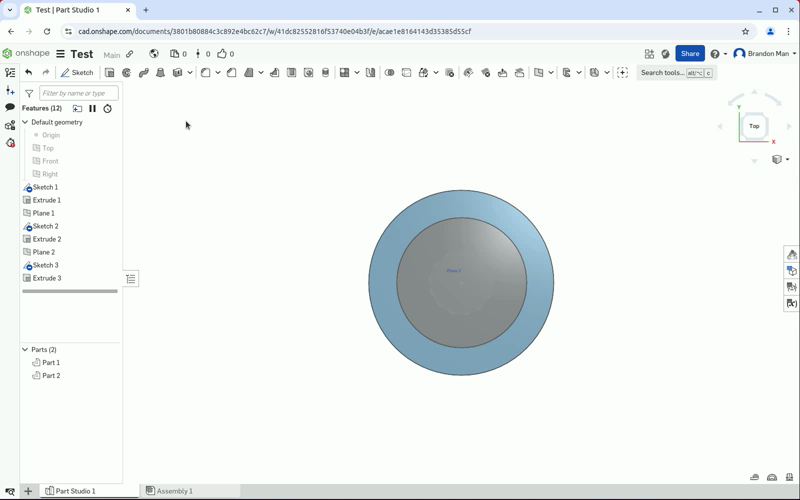
key(up, 3)
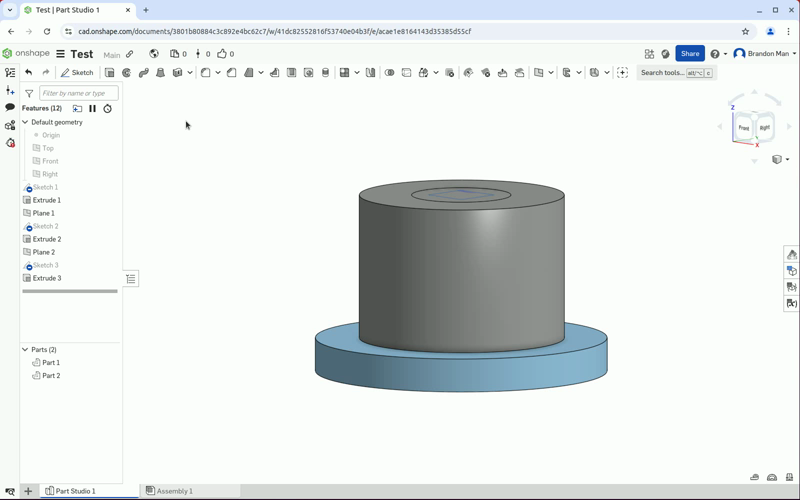
key(left, 3)
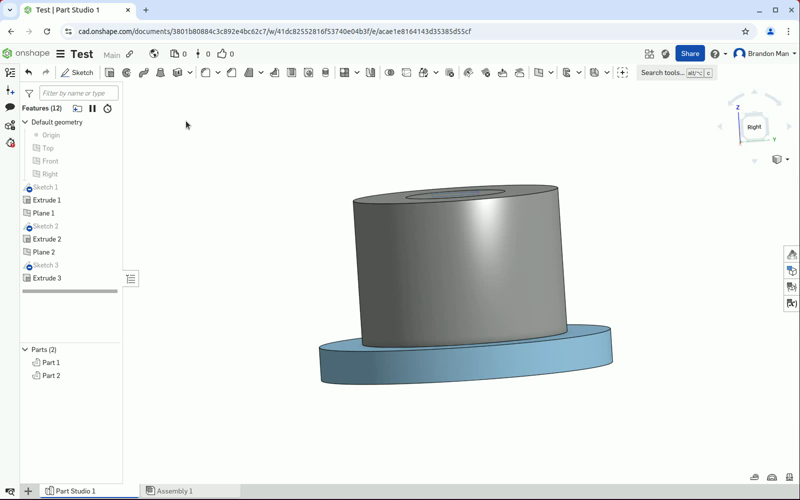
key(right, 3)
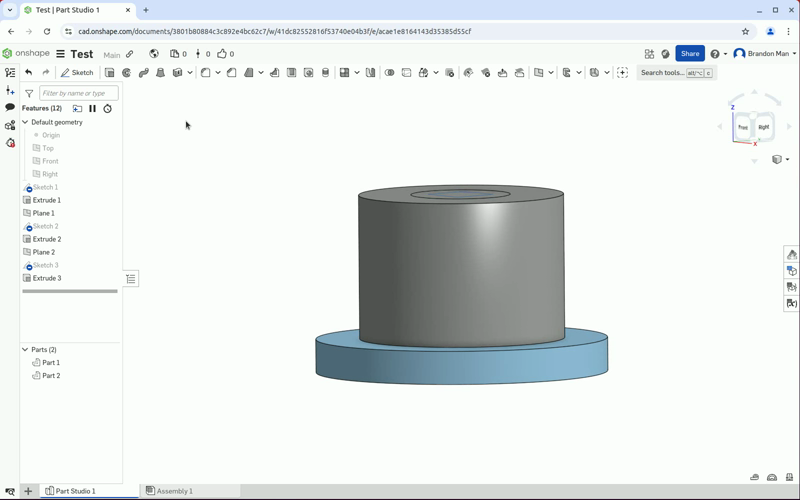
key(down, 3)
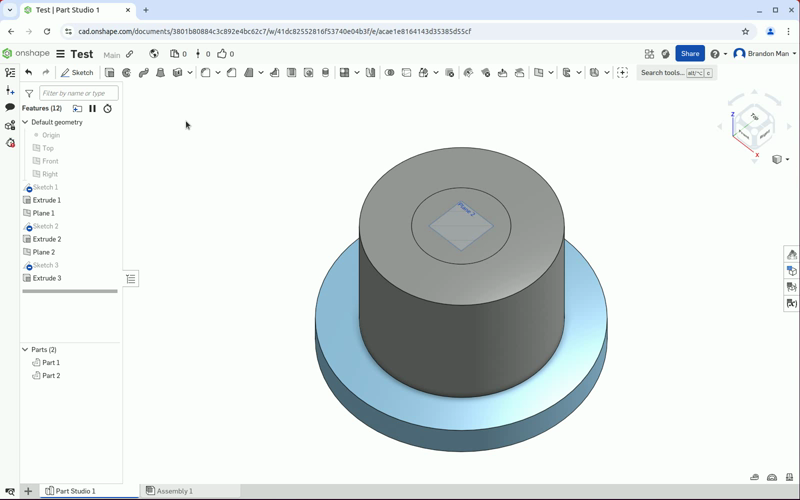
mouse_move(73, 189)
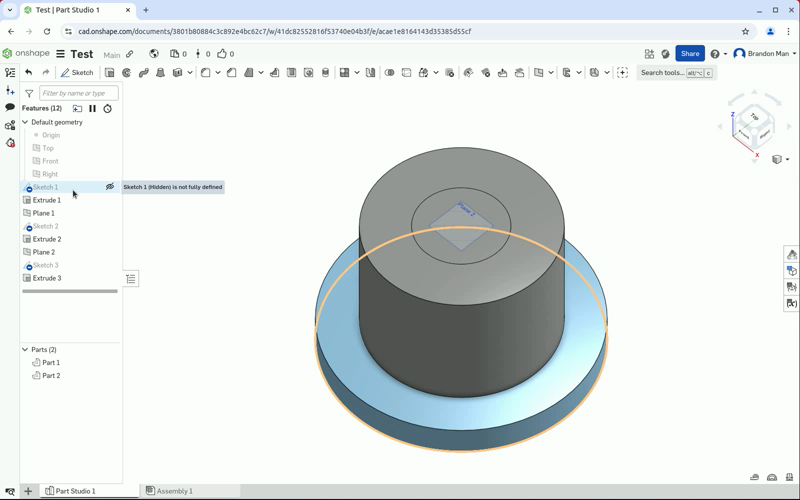
click(73, 189)